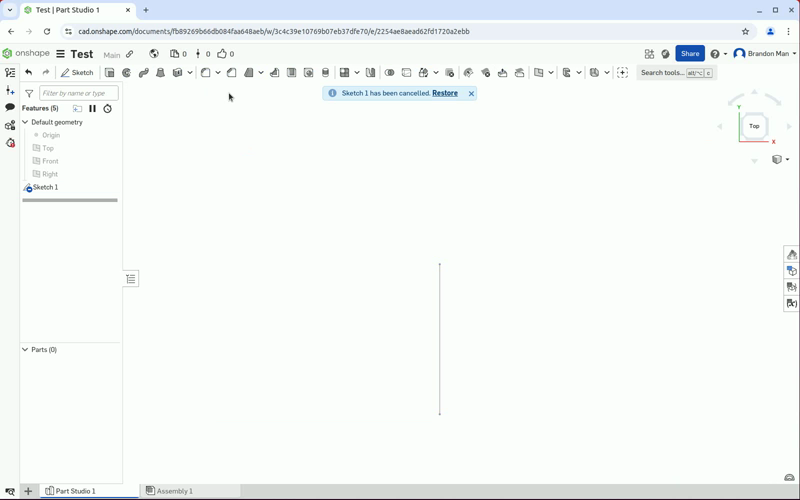
key(shift+h)
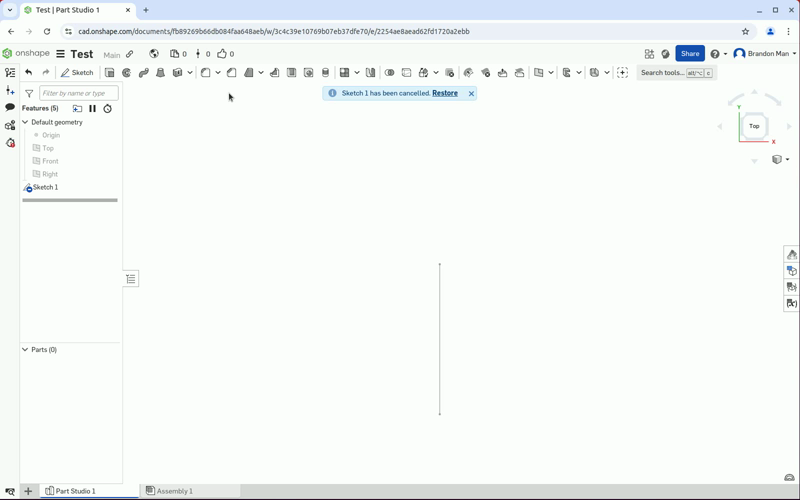
key(shift+s)
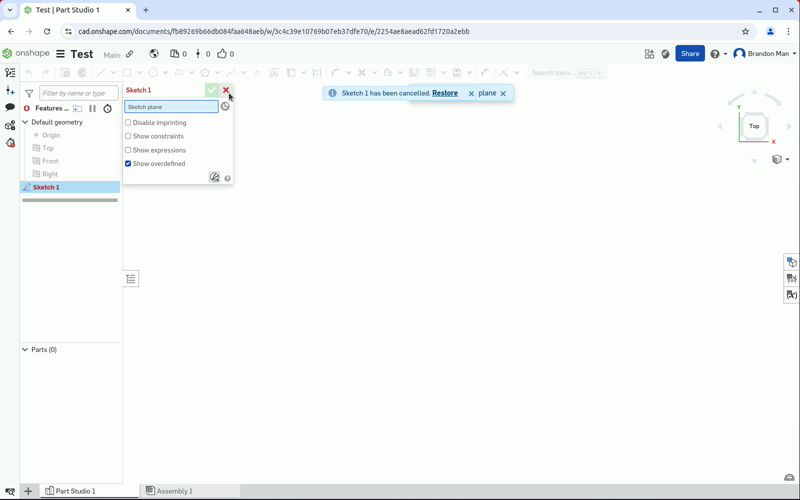
mouse_move(73, 150)
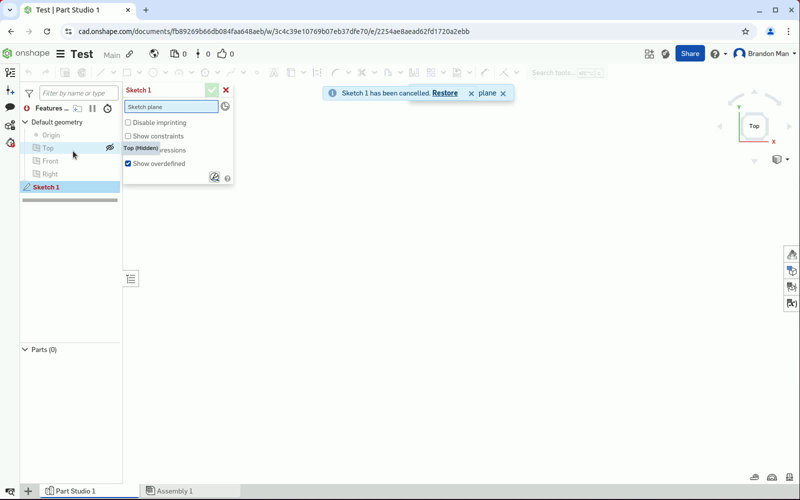
click(73, 150)
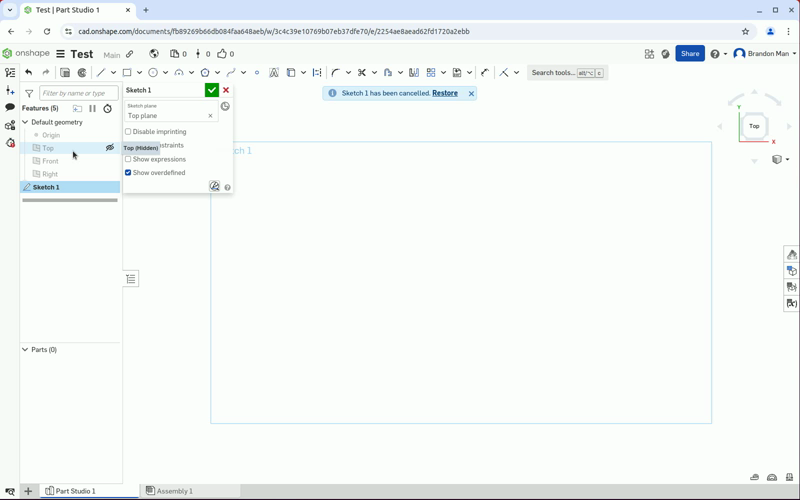
mouse_move(73, 352)
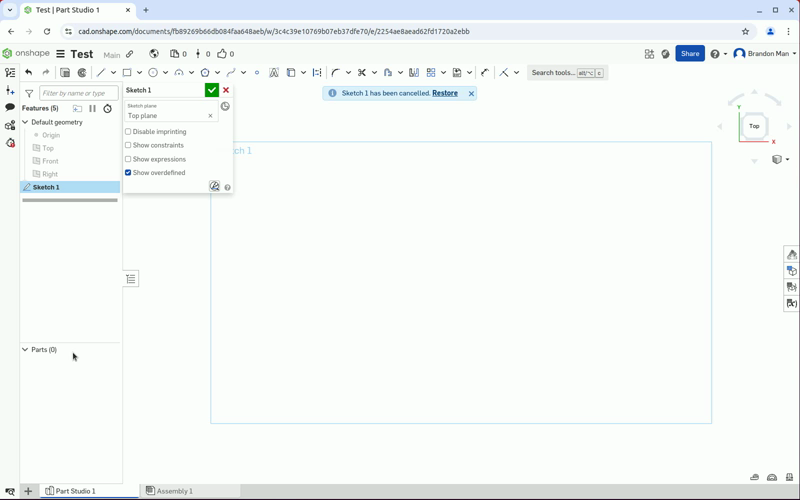
key(y)
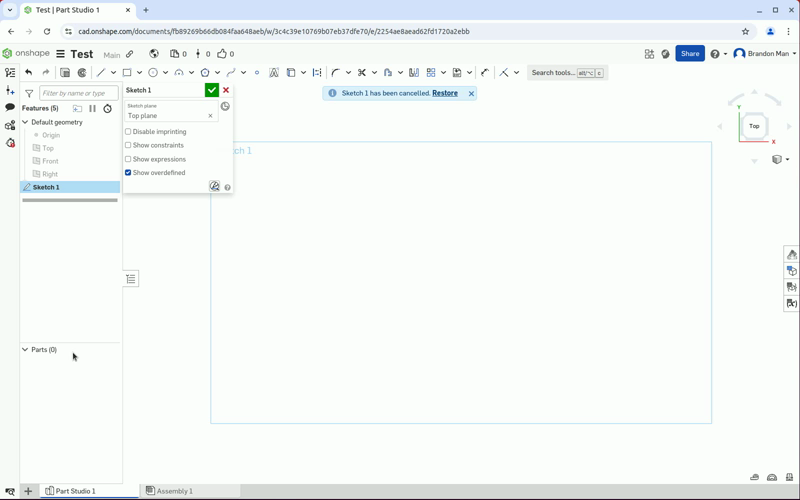
key(l)
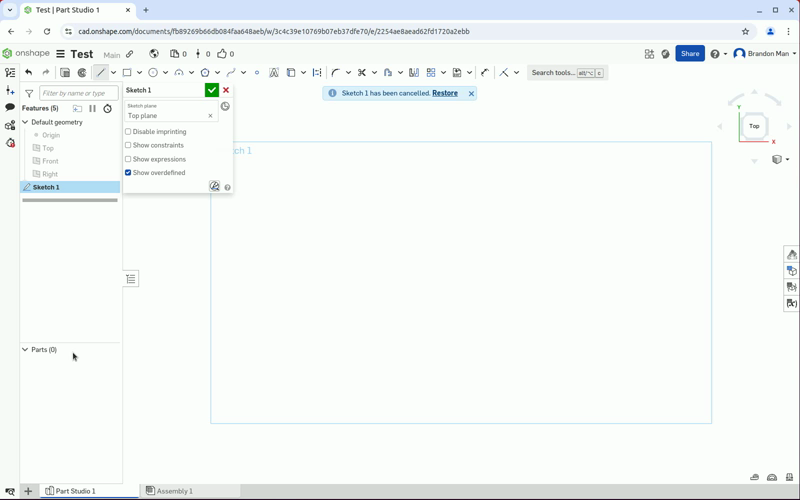
key_down(shift)
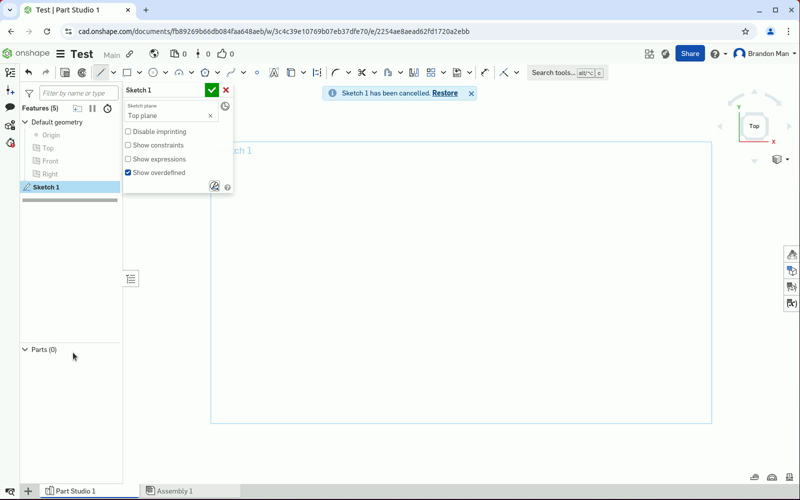
mouse_move(422, 285)
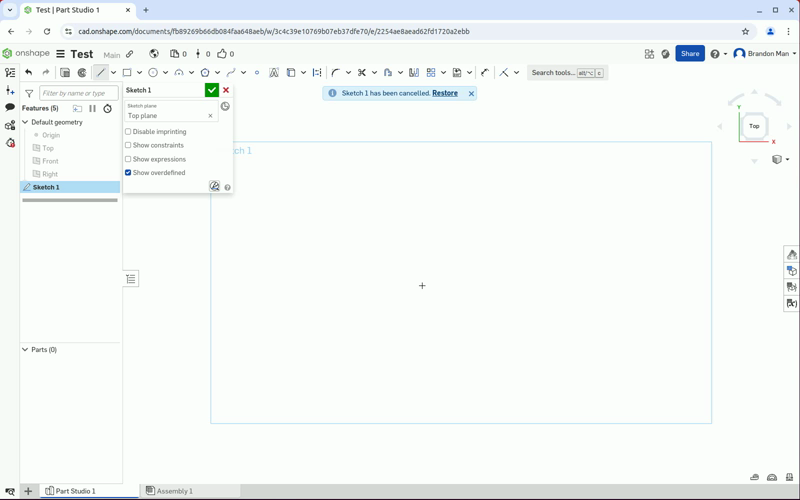
click(422, 285)
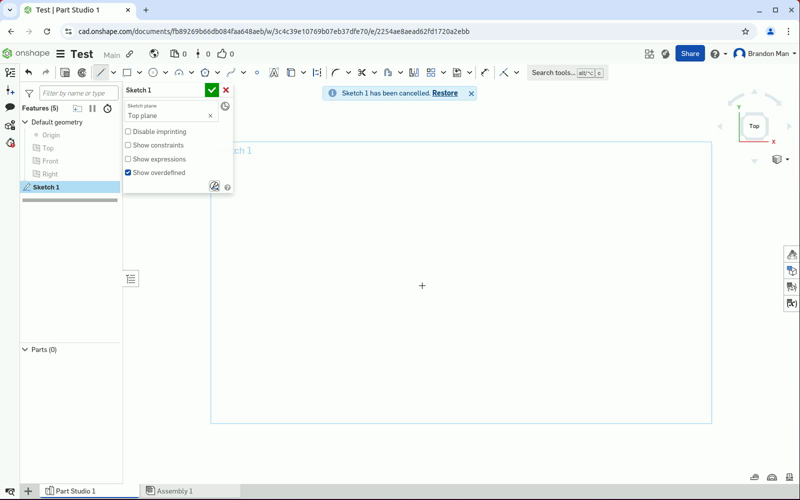
key_up(shift)
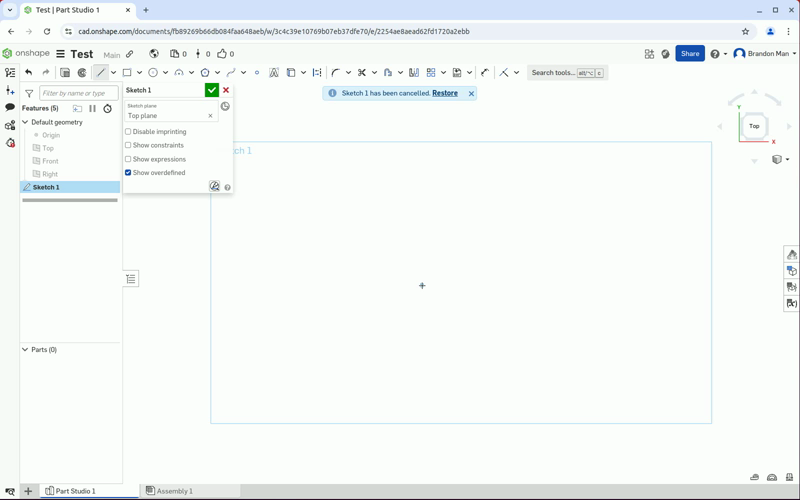
key_down(shift)
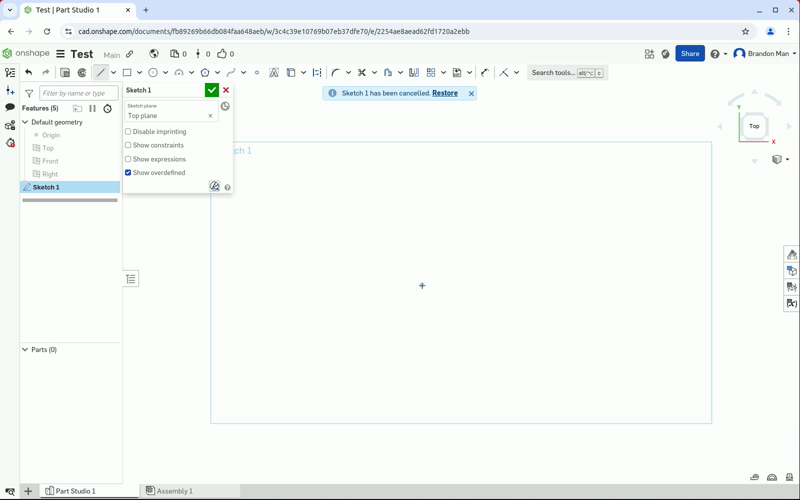
mouse_move(452, 285)
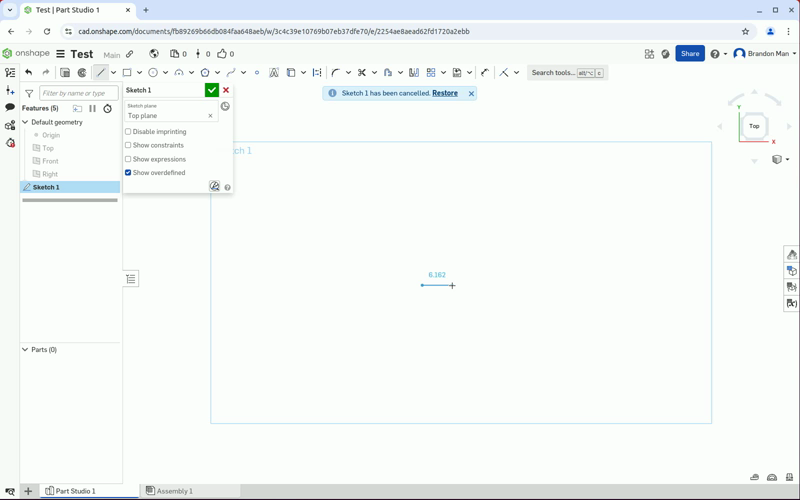
mouse_move(443, 318)
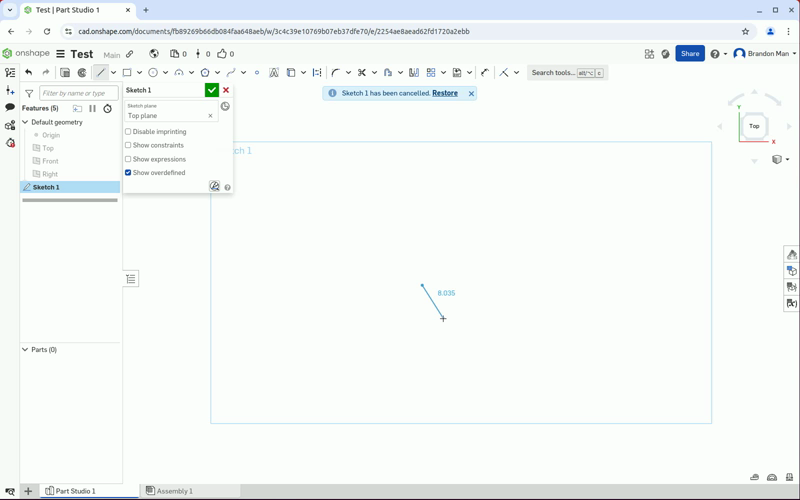
click(443, 318)
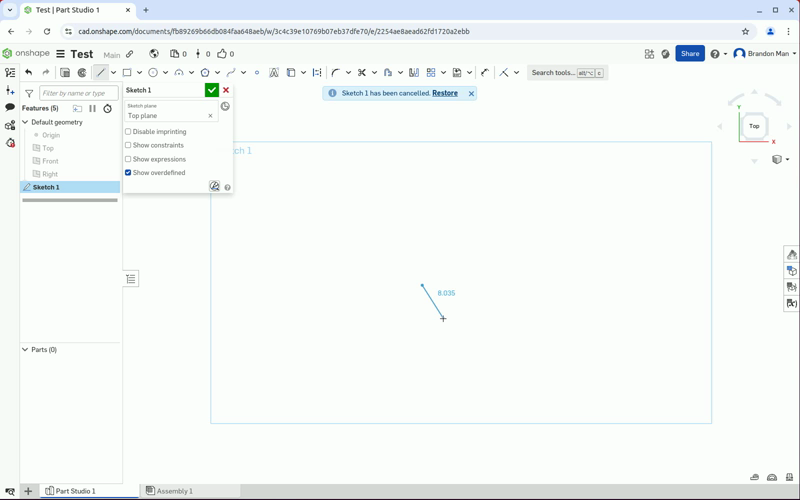
key_up(shift)
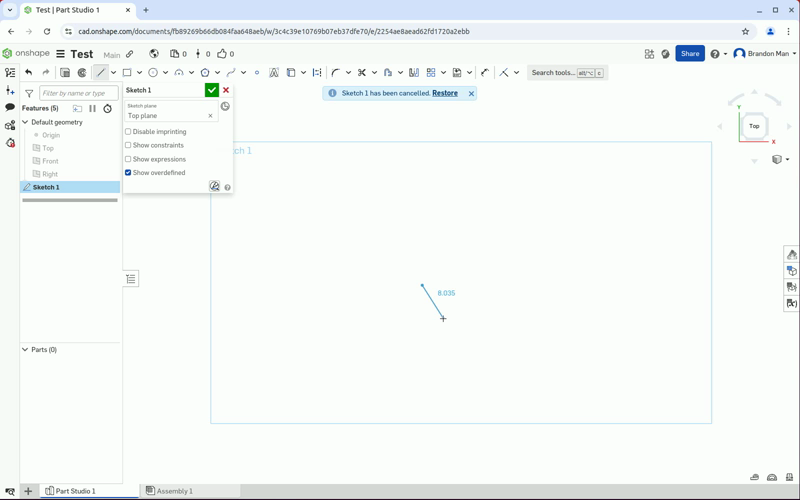
key_down(shift)
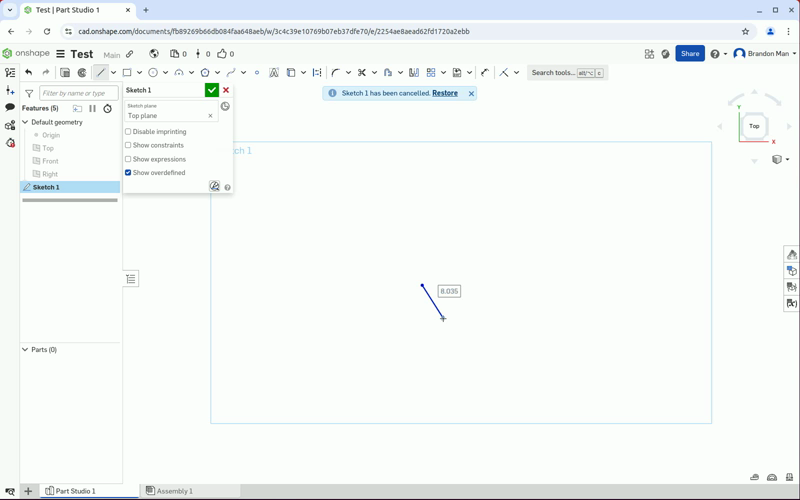
mouse_move(473, 318)
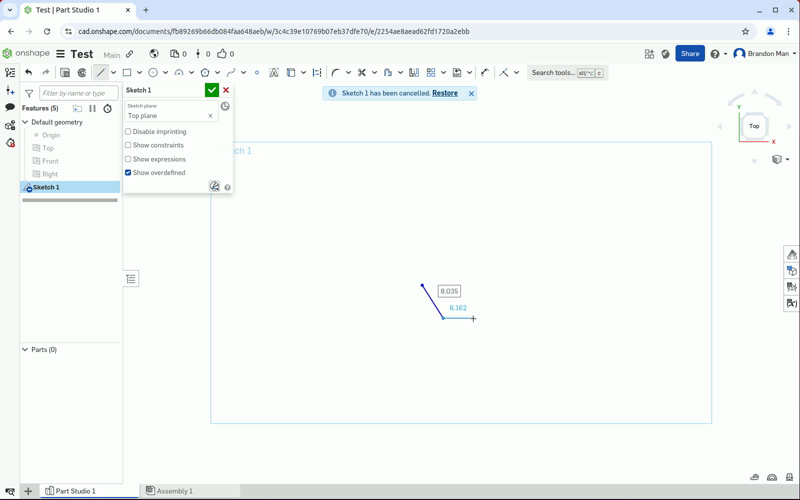
mouse_move(482, 315)
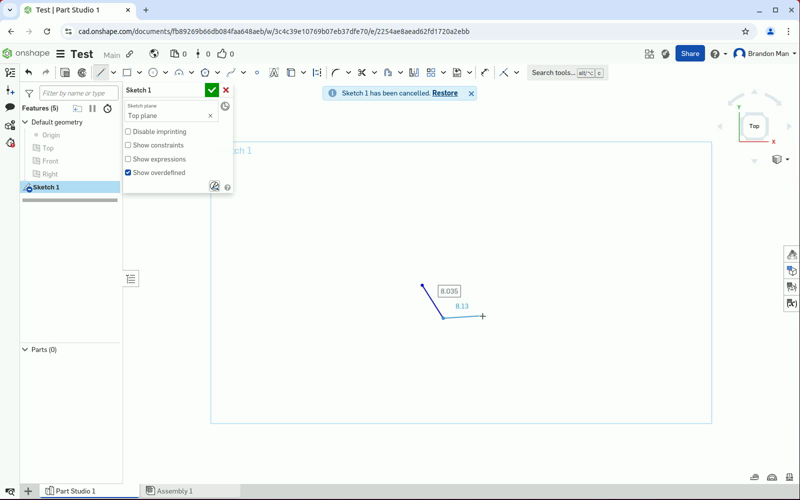
click(482, 315)
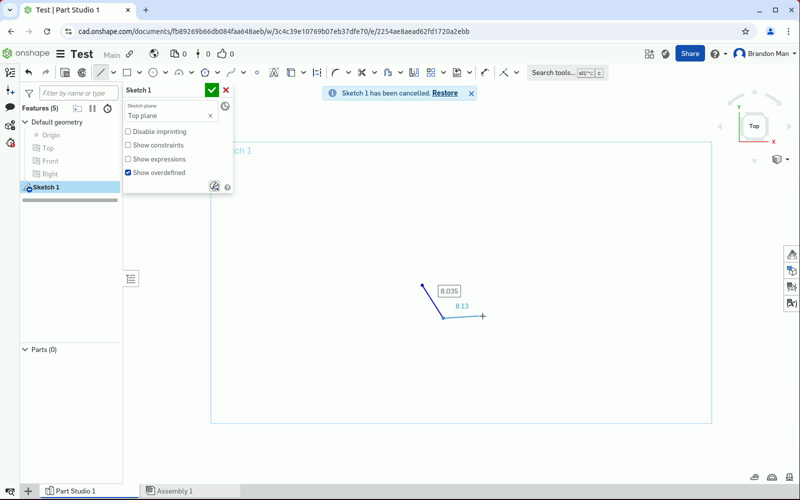
key_up(shift)
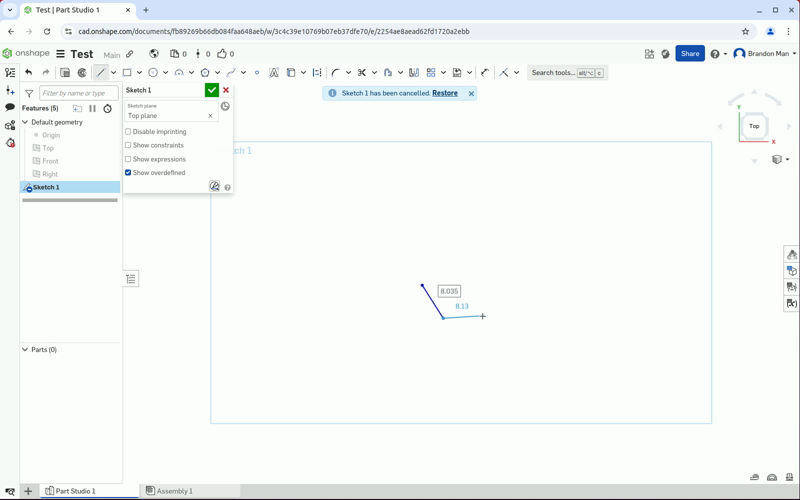
key_down(shift)
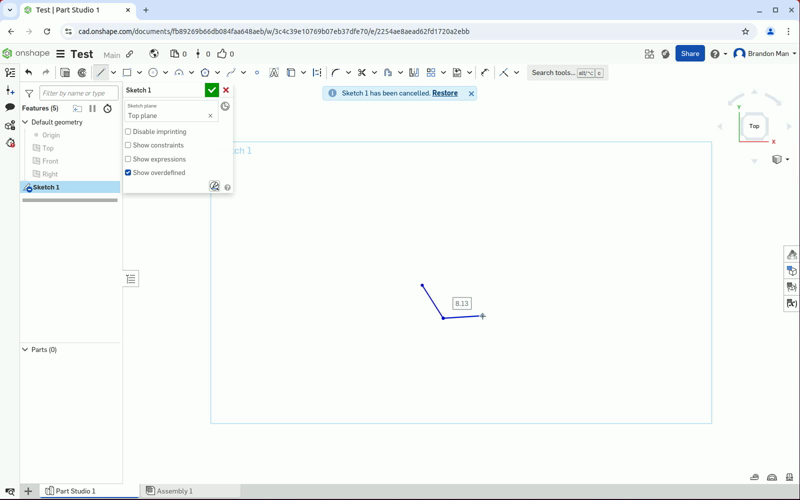
mouse_move(512, 315)
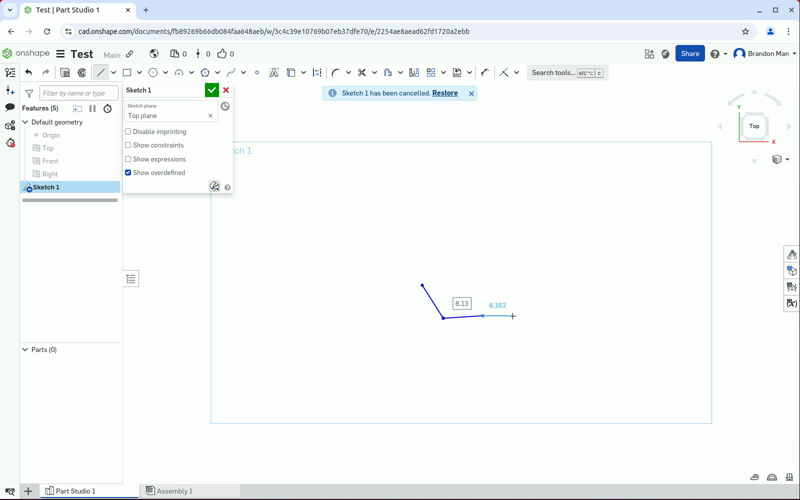
mouse_move(499, 280)
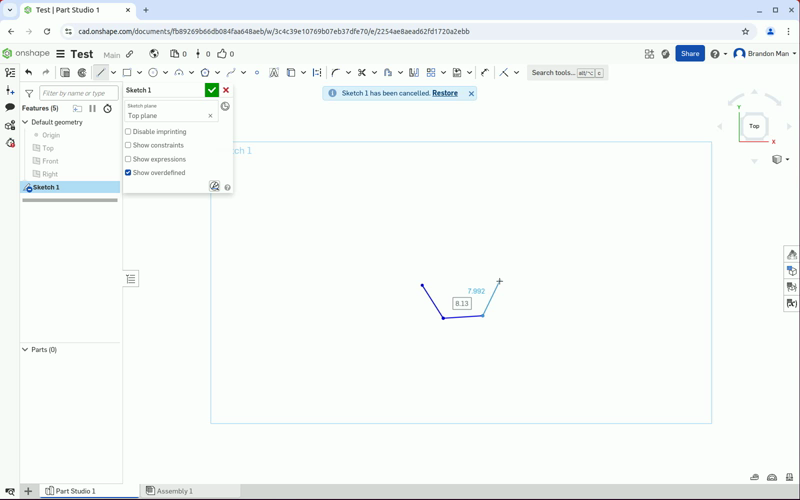
click(499, 280)
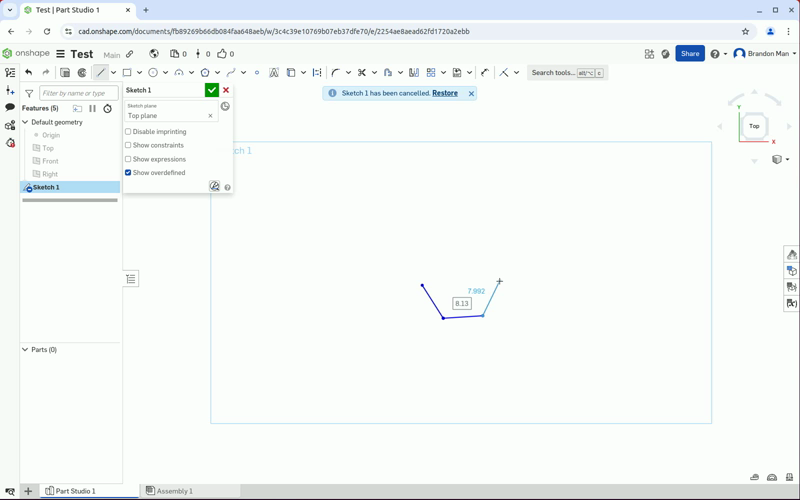
key_up(shift)
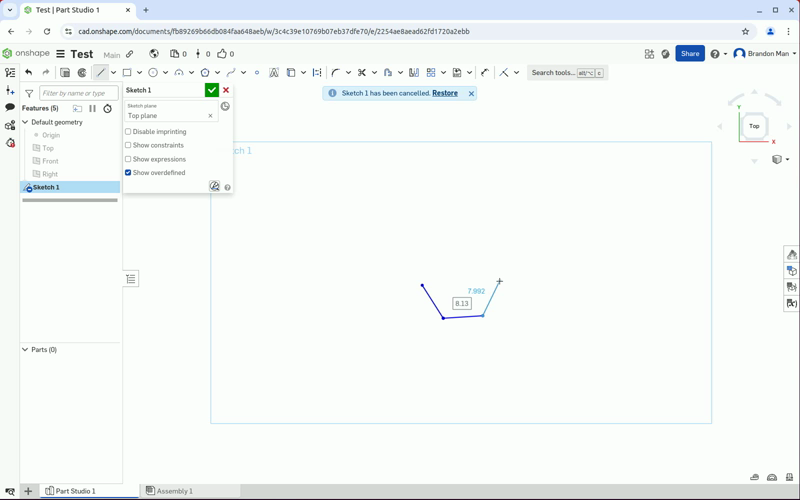
key_down(shift)
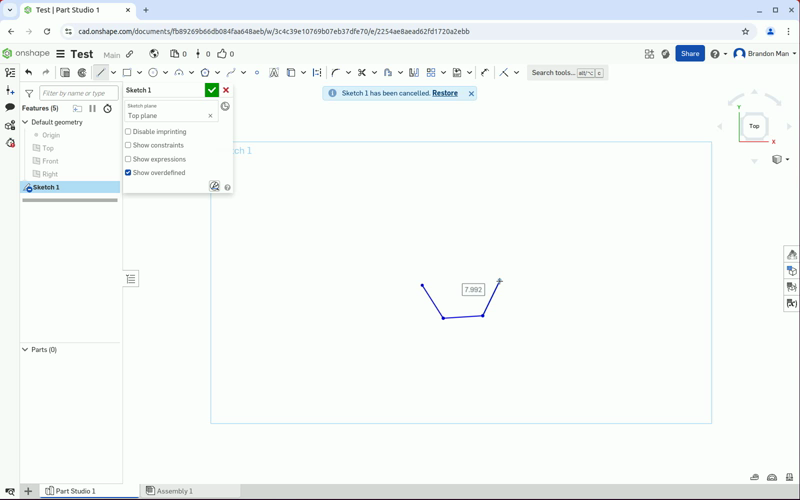
mouse_move(529, 280)
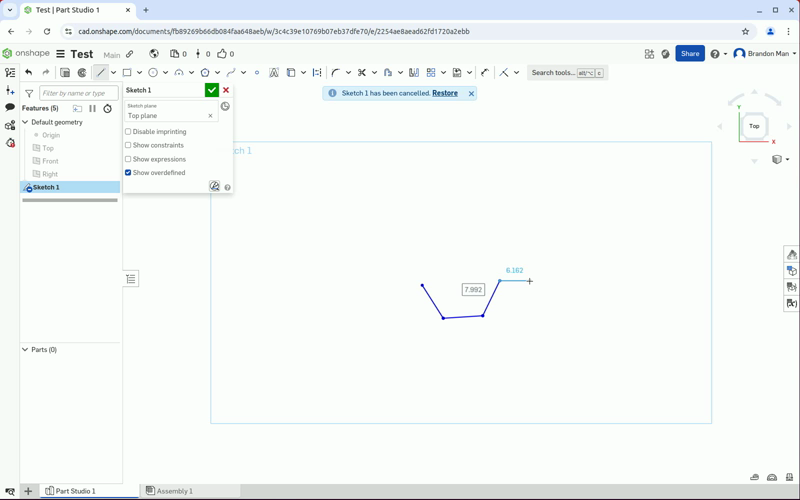
mouse_move(478, 247)
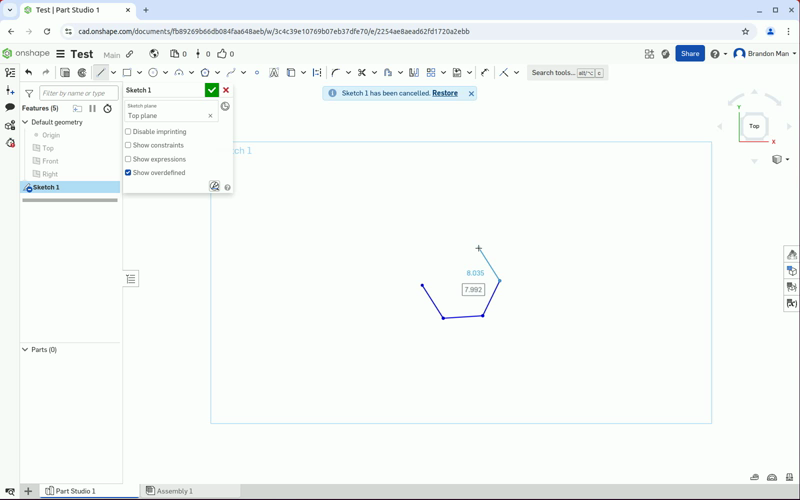
click(478, 247)
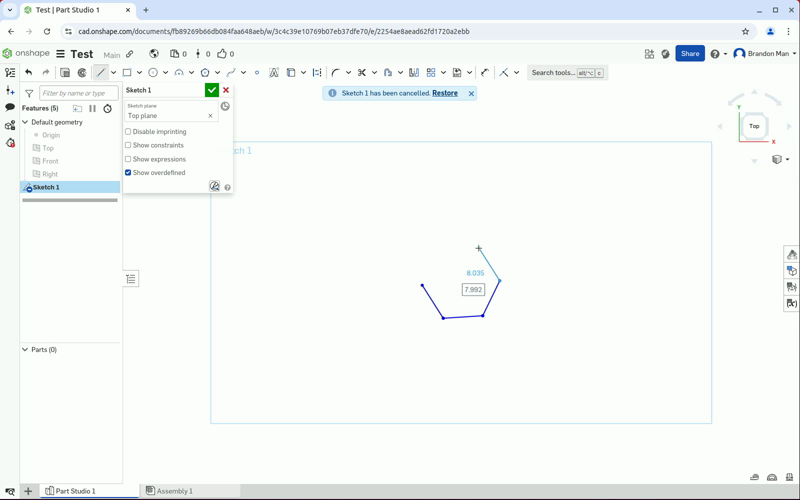
key_up(shift)
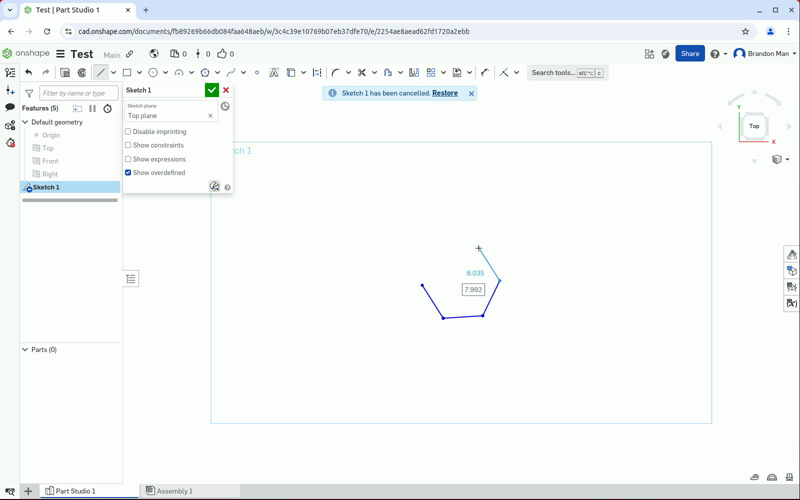
key_down(shift)
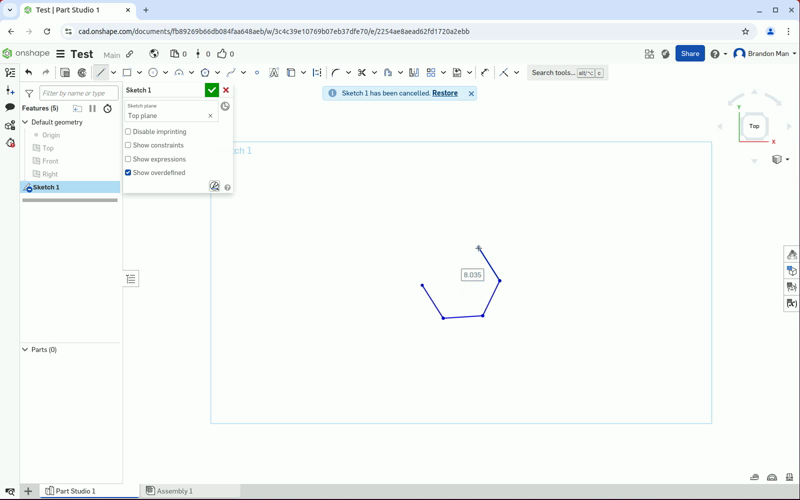
mouse_move(508, 247)
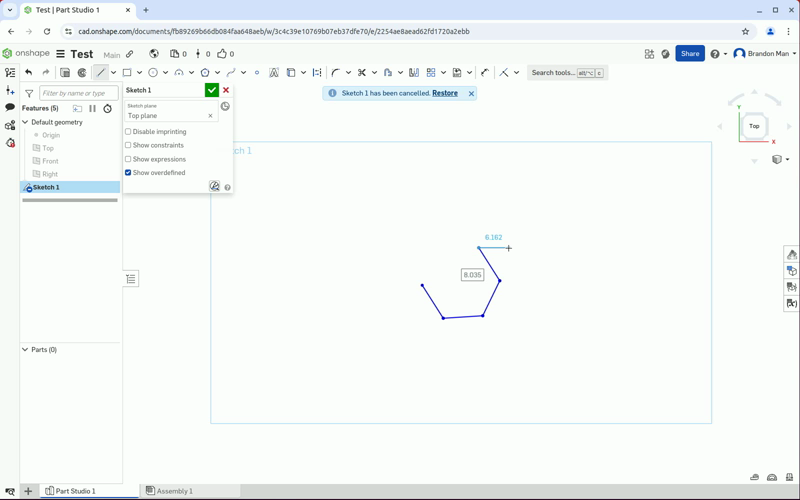
mouse_move(439, 250)
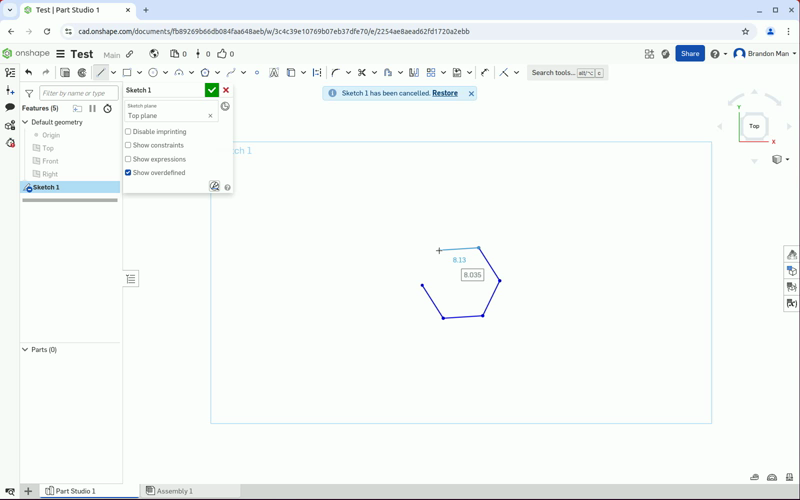
click(439, 250)
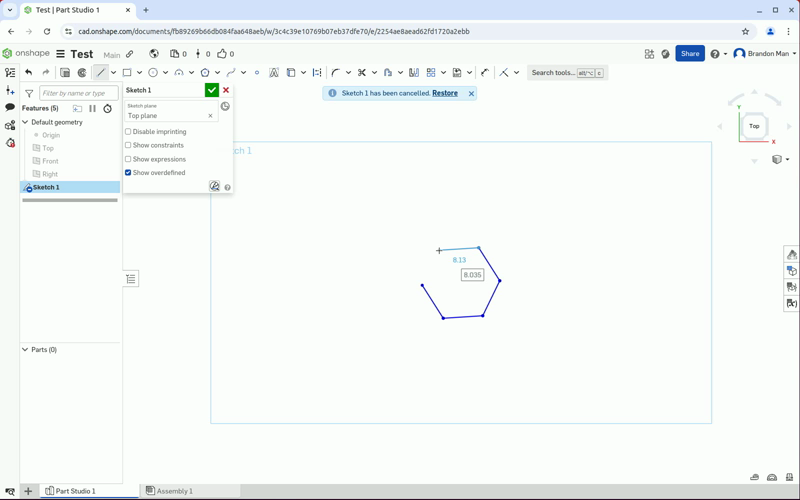
key_up(shift)
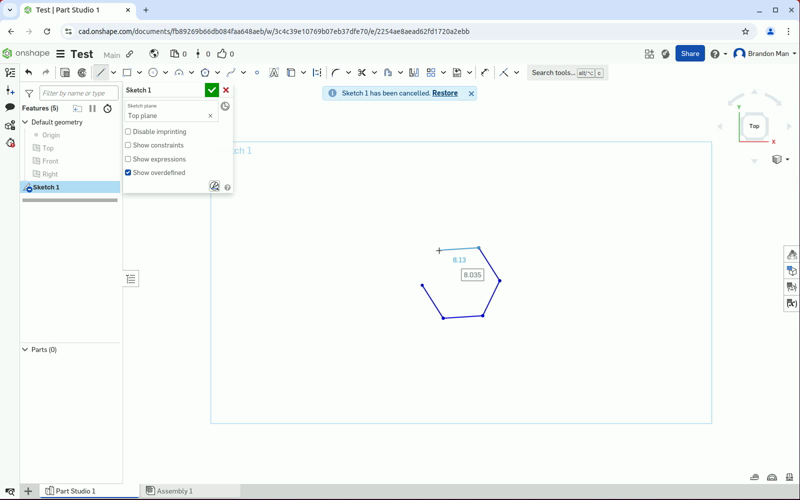
mouse_move(469, 250)
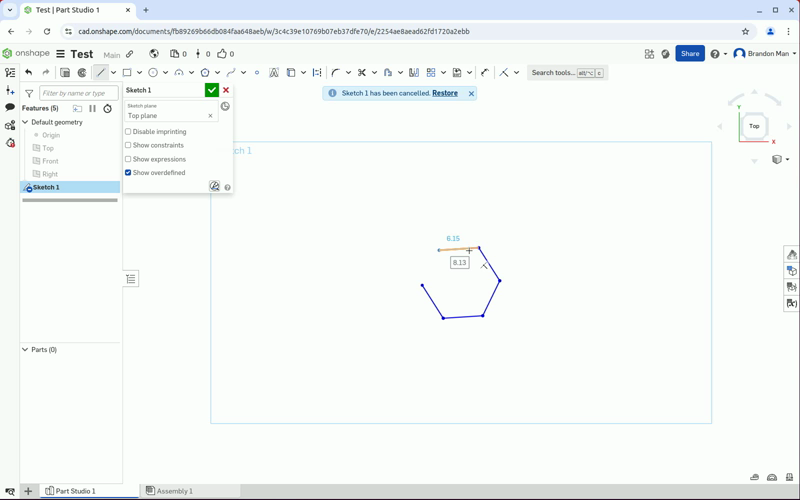
key_down(shift)
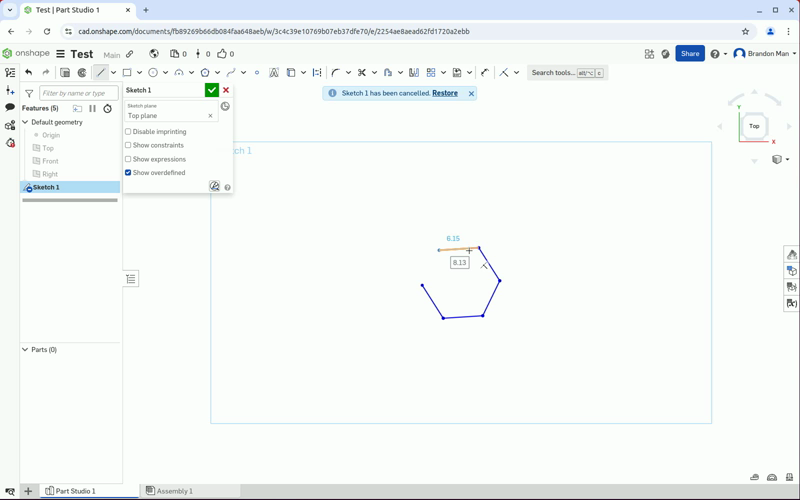
mouse_move(422, 285)
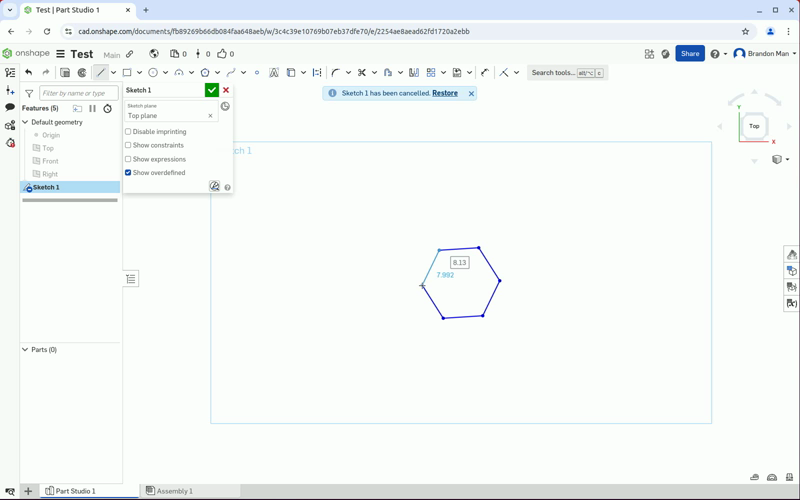
key_up(shift)
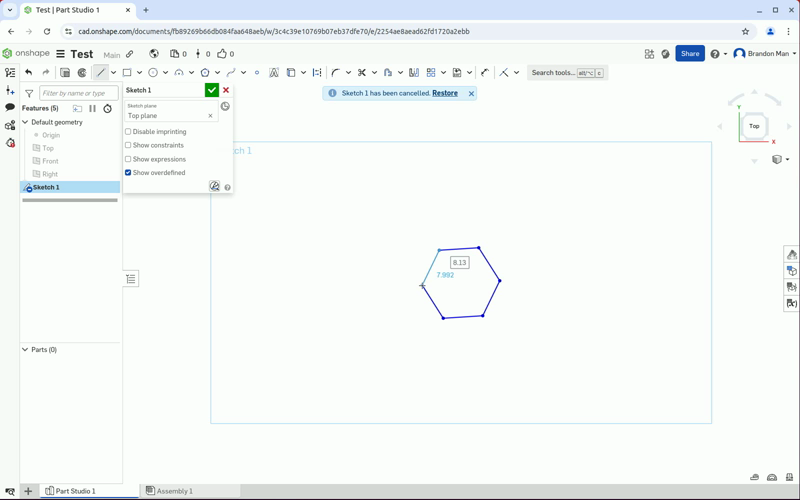
click(422, 285)
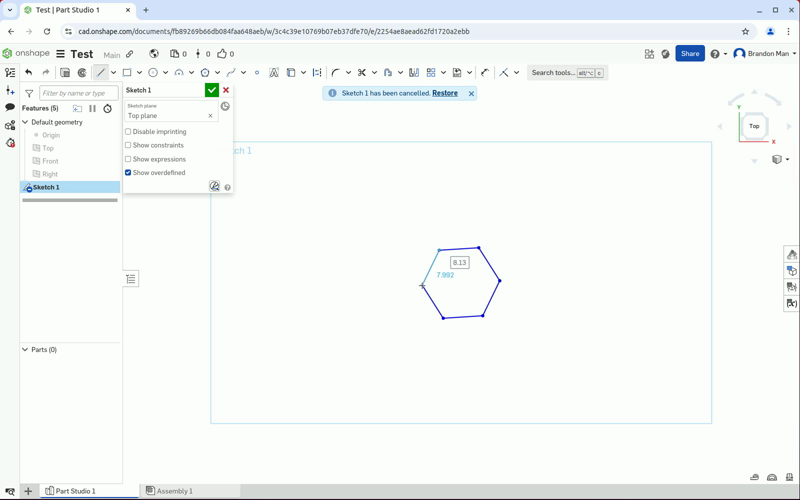
key(esc)
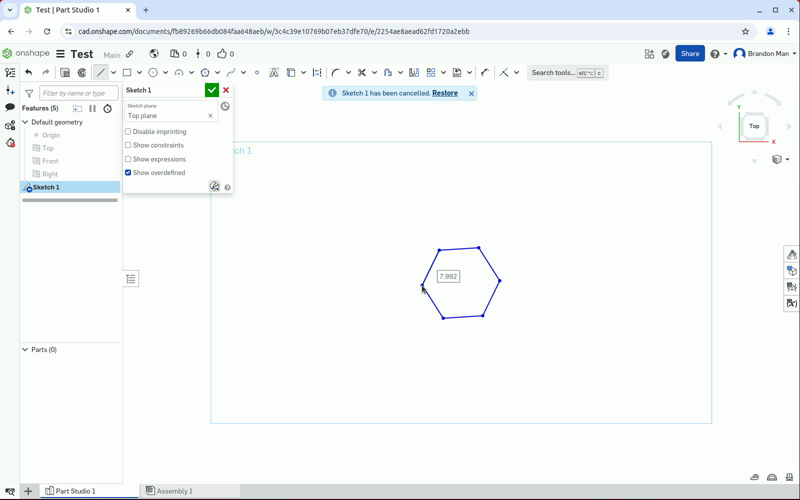
mouse_move(475, 290)
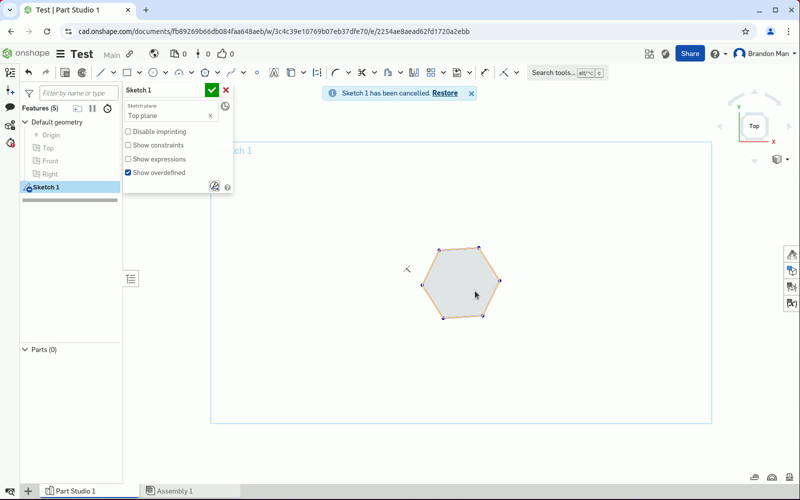
click(475, 290)
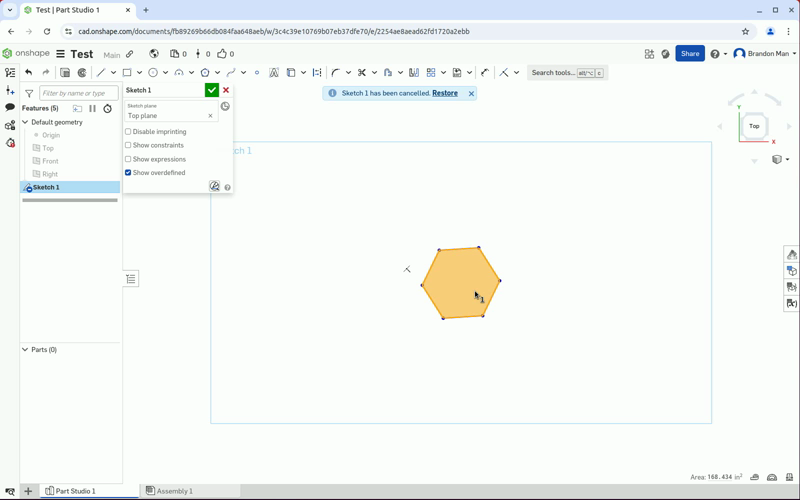
mouse_move(73, 352)
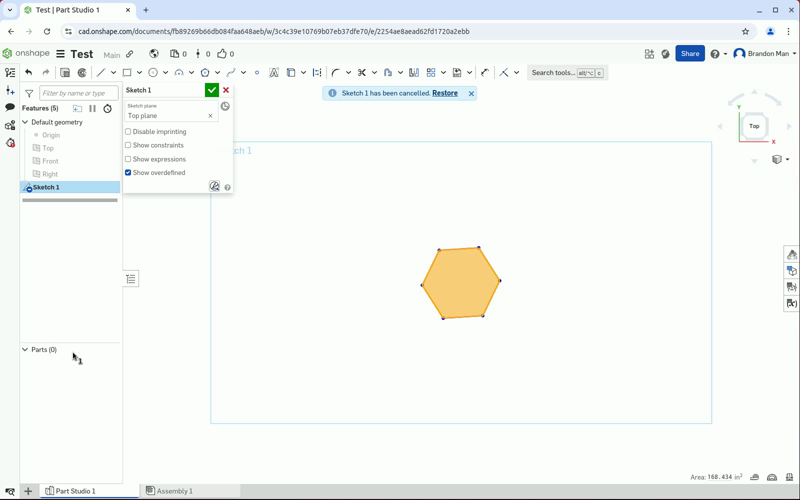
key(shift+y)
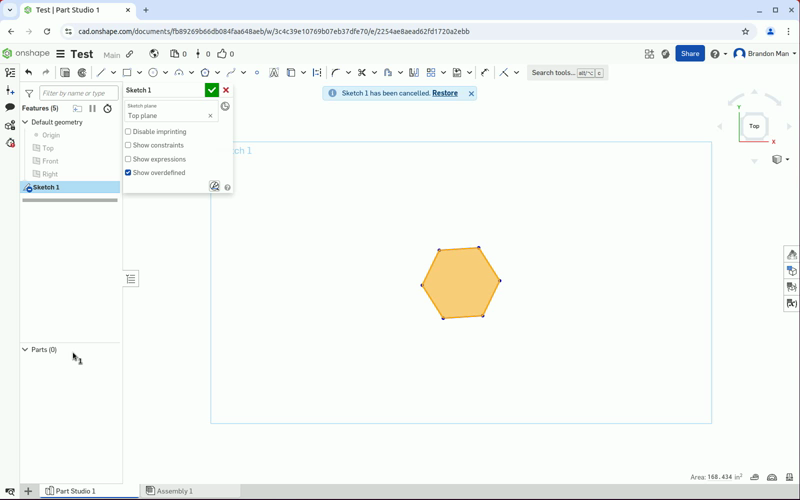
key(shift+e)
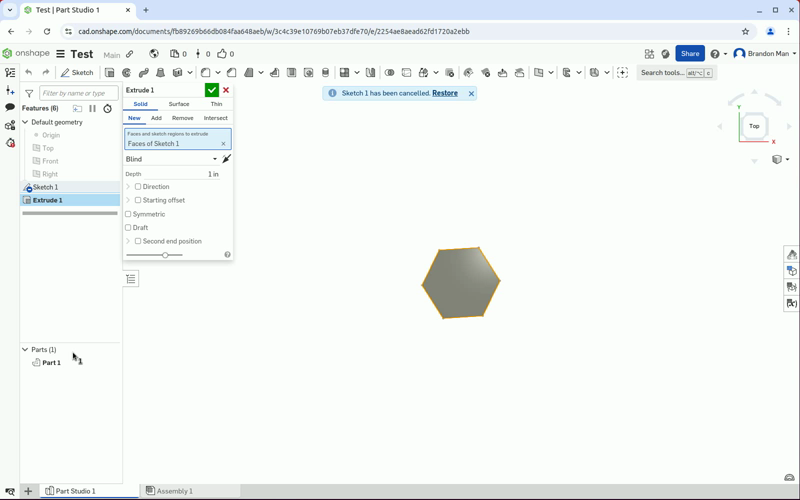
mouse_move(143, 106)
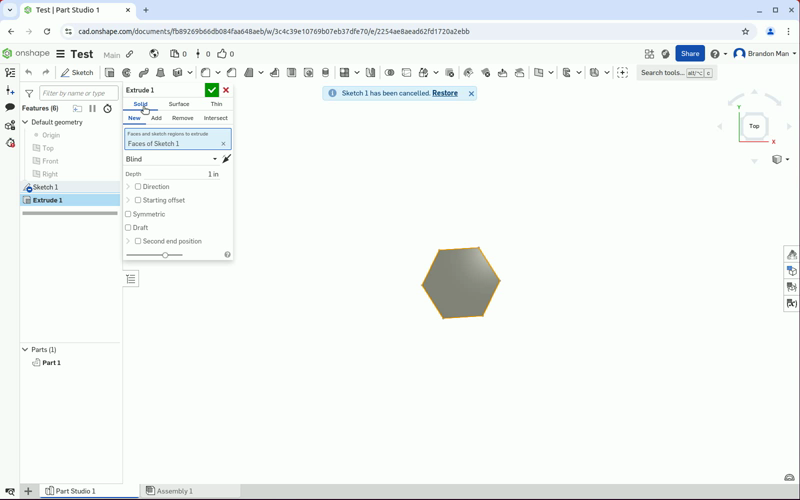
click(143, 106)
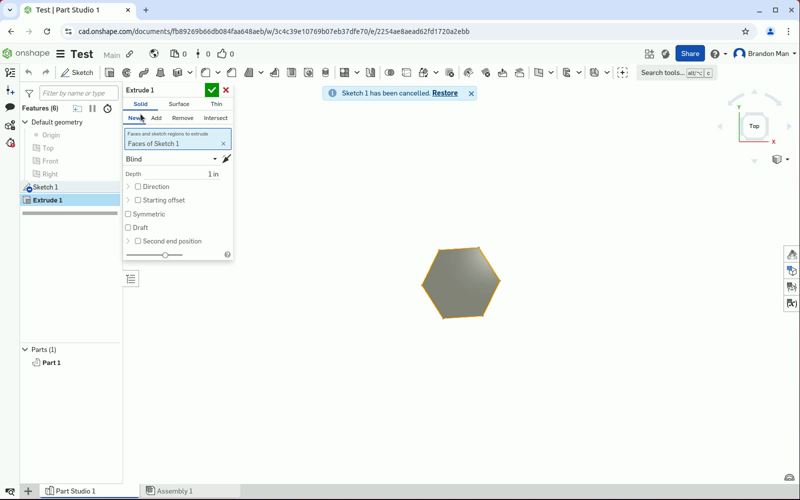
mouse_move(137, 120)
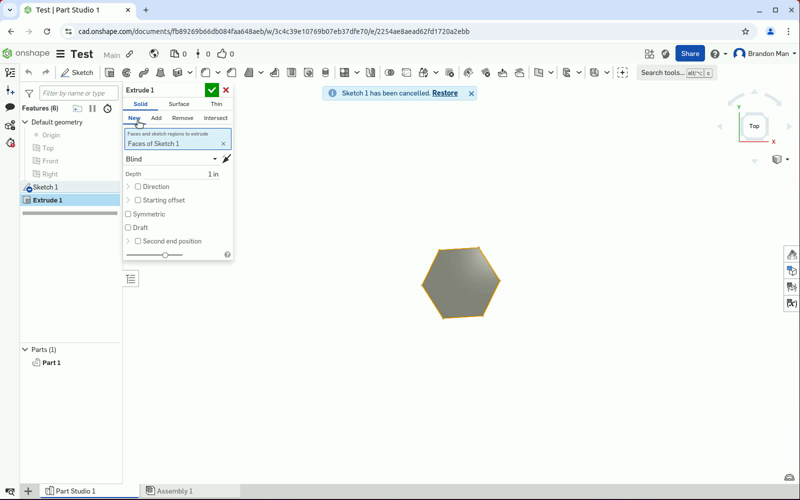
click(137, 120)
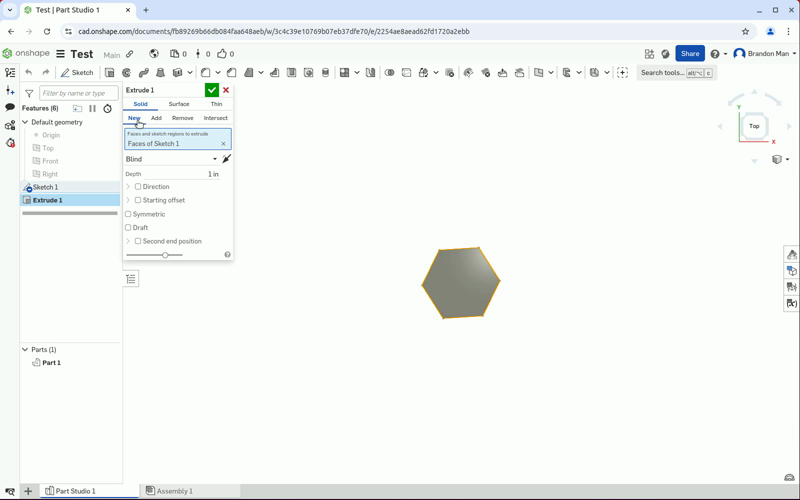
key(tab, 4)
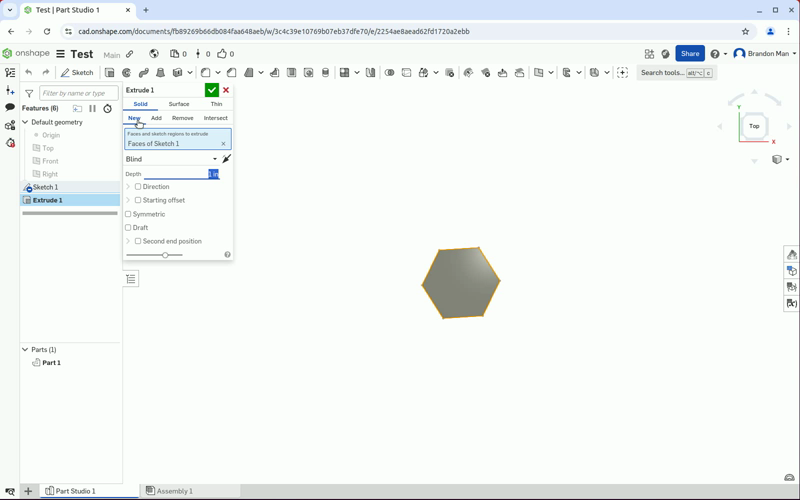
text(9.147)
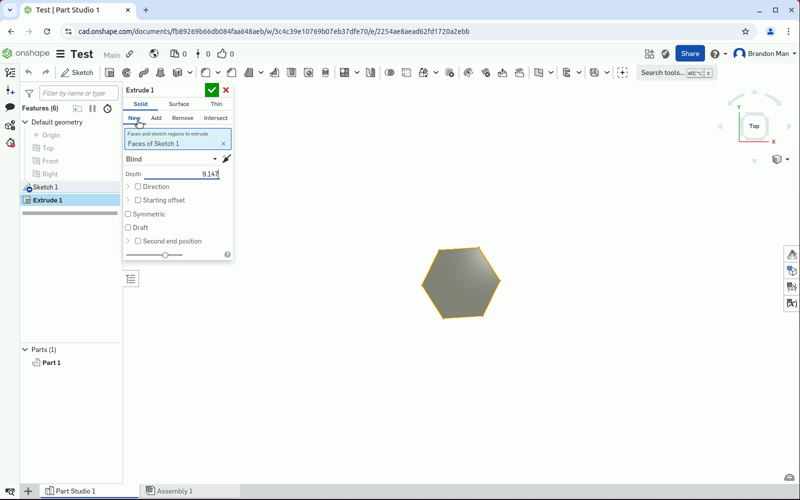
key(enter)
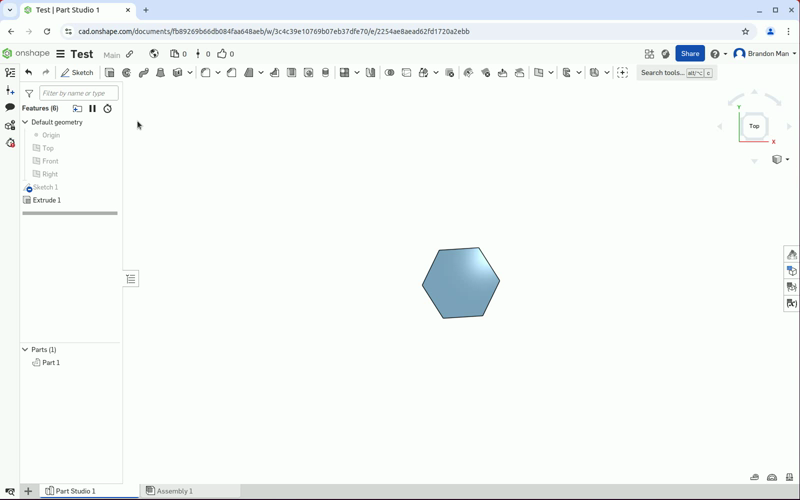
key(shift+h)
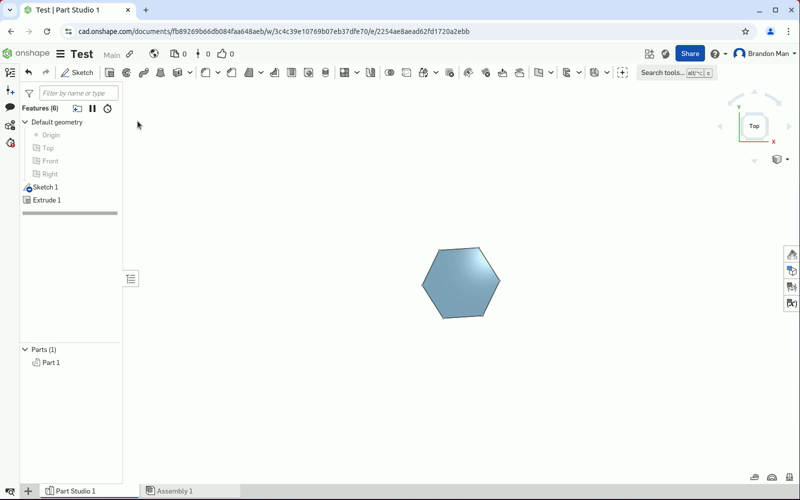
key(shift+h)
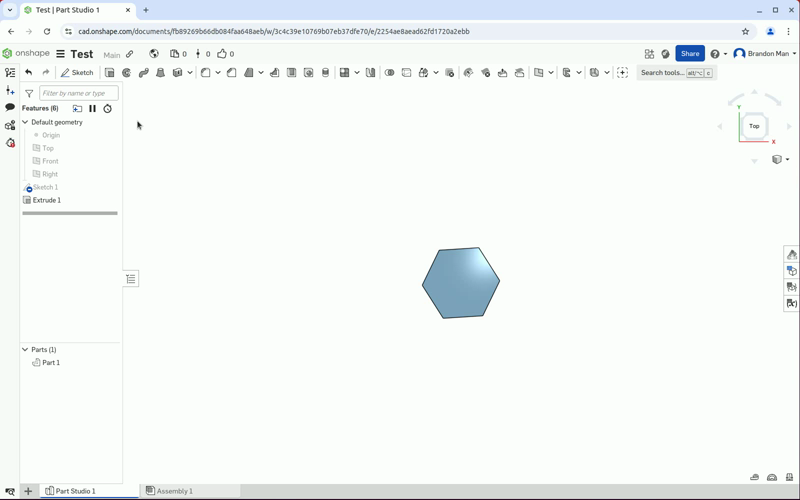
mouse_move(73, 189)
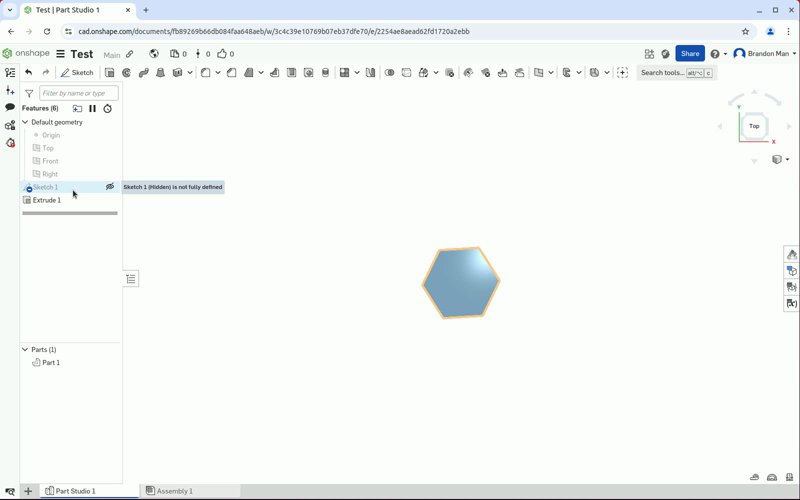
click(73, 189)
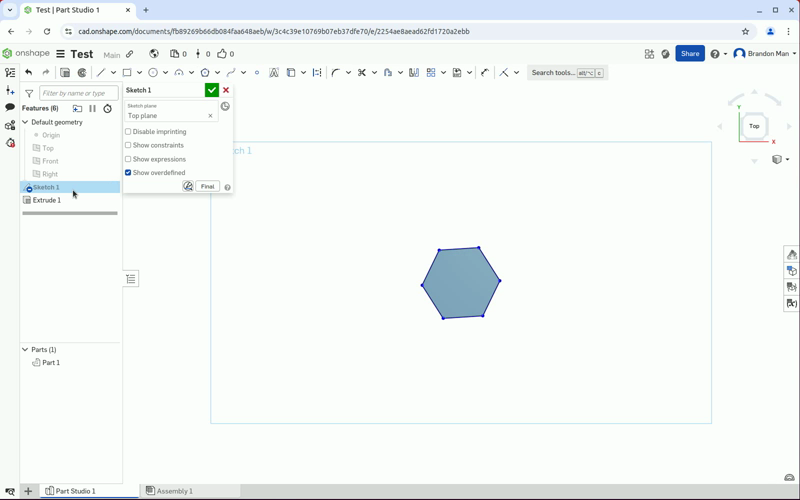
mouse_move(229, 92)
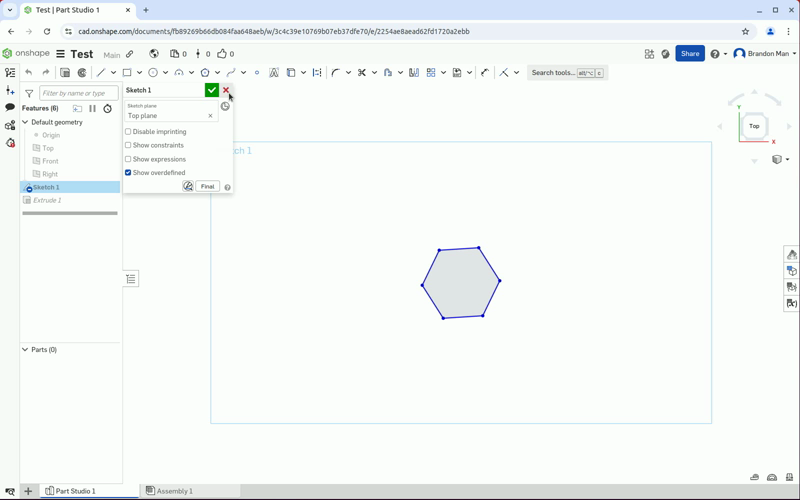
click(229, 92)
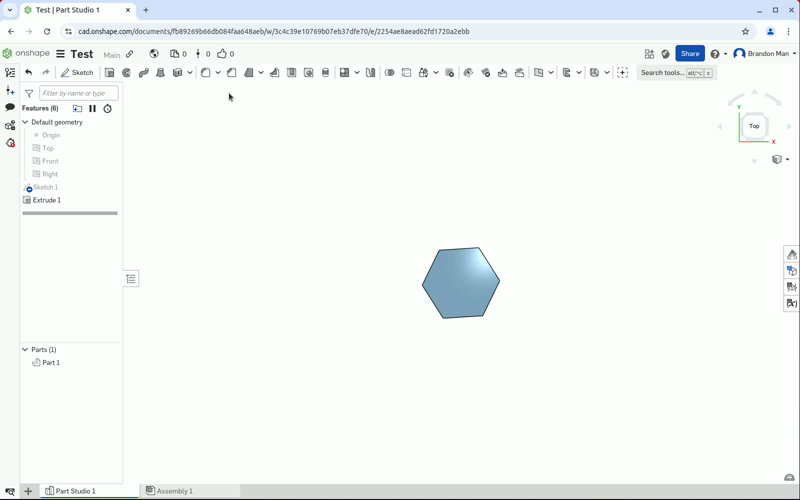
mouse_move(541, 75)
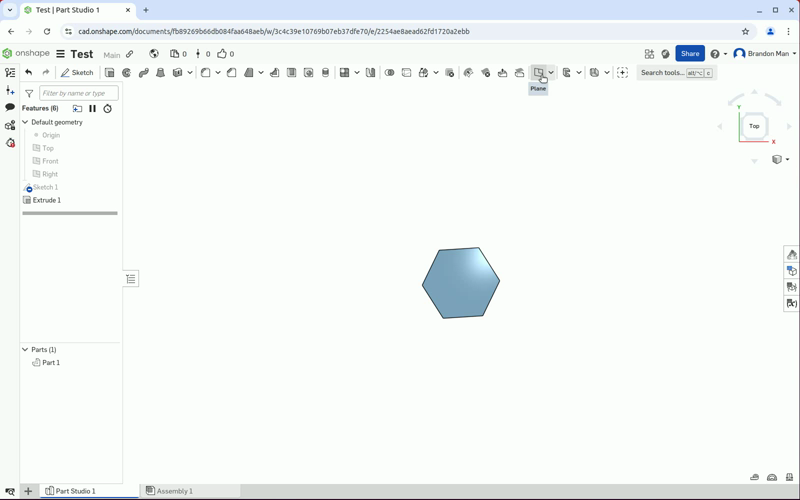
click(541, 75)
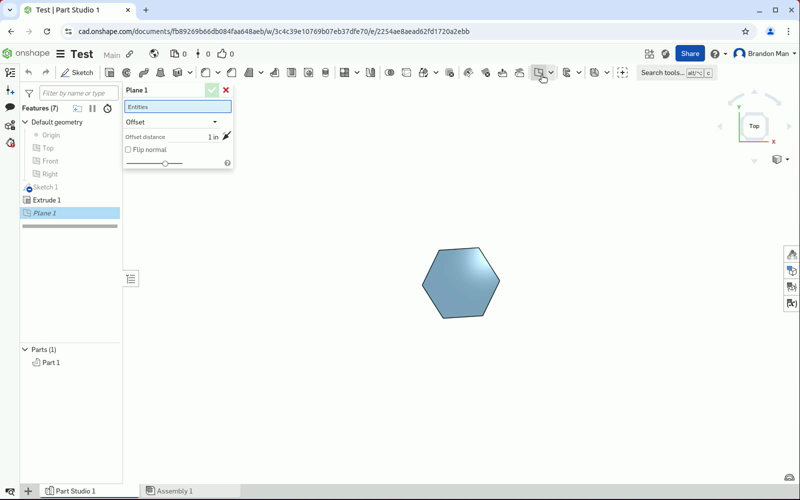
mouse_move(73, 150)
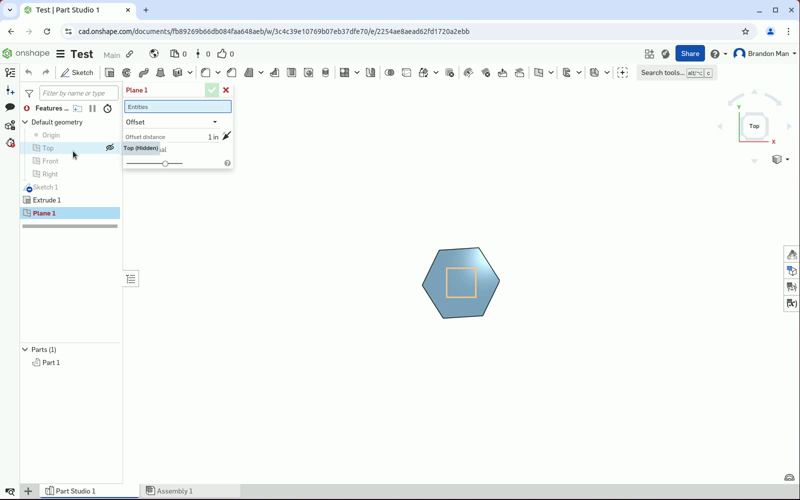
click(73, 150)
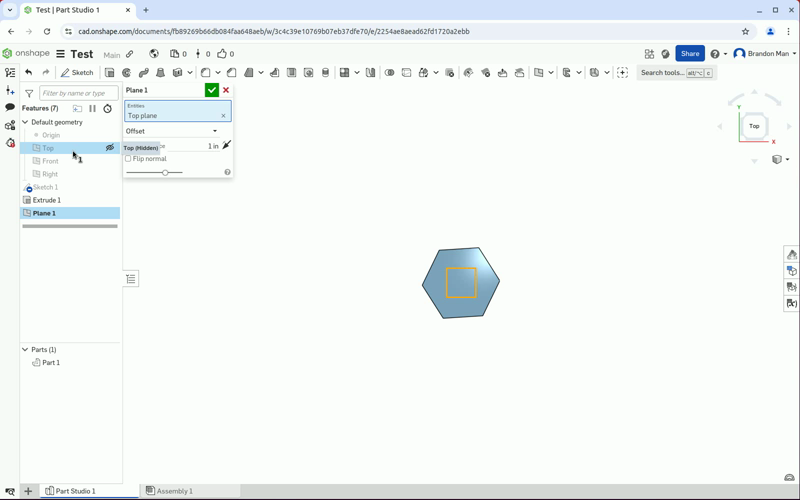
key(tab, 2)
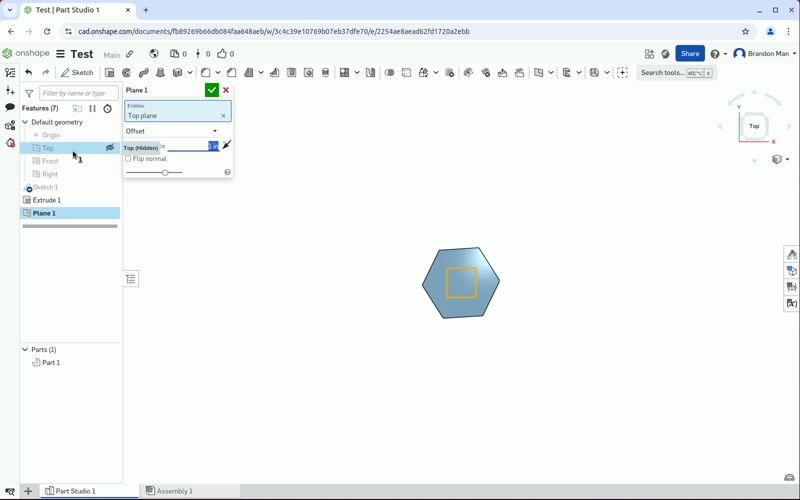
text(9.151)
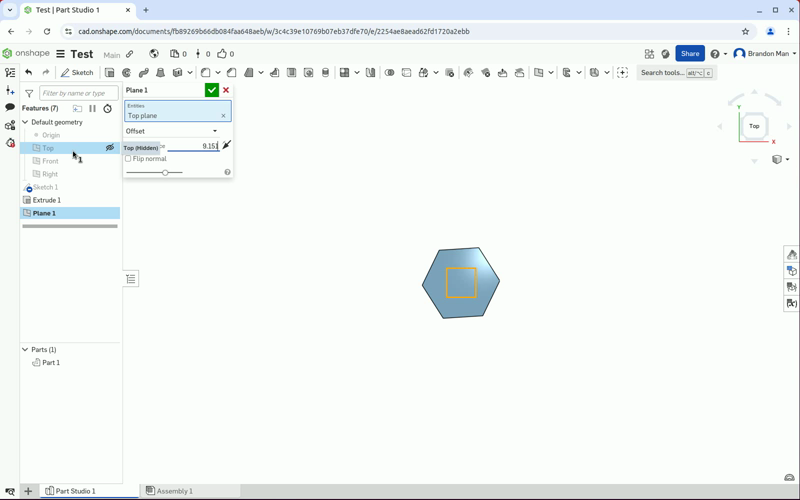
key(enter, 2)
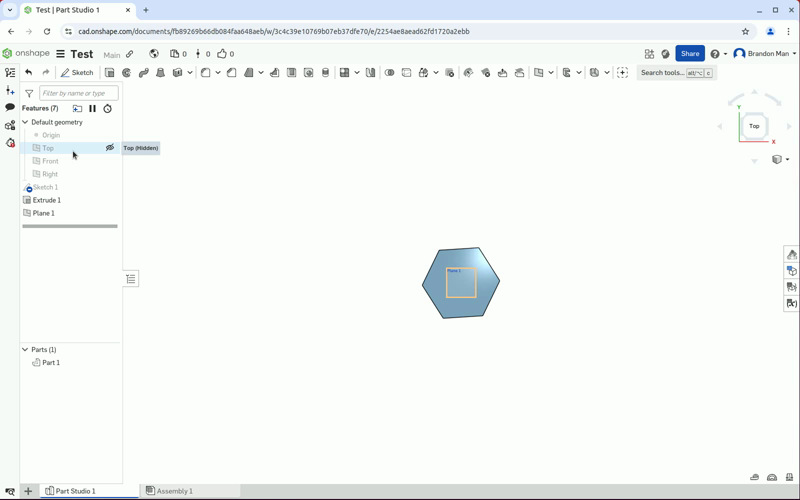
key(shift+s)
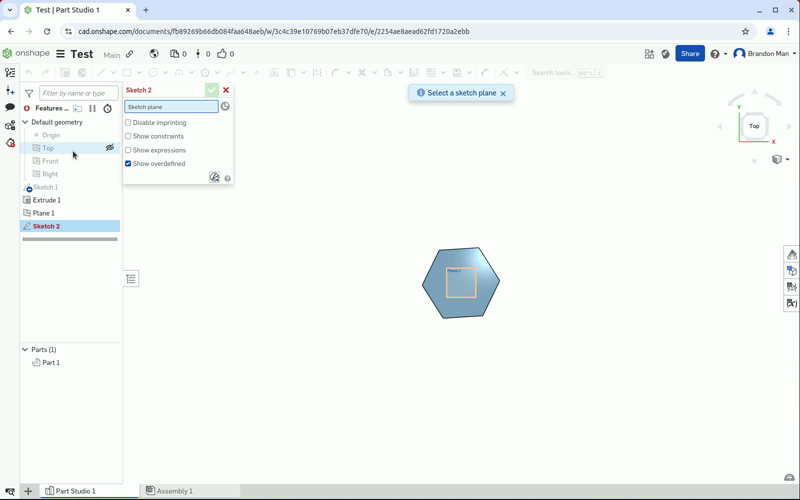
mouse_move(73, 215)
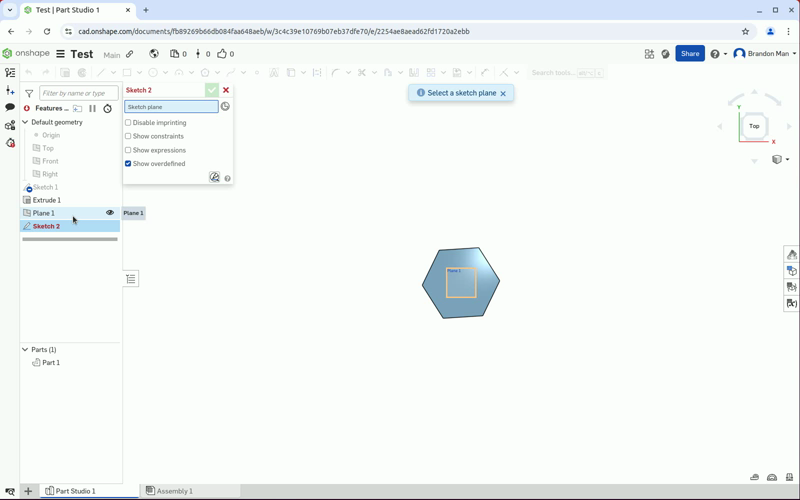
click(73, 215)
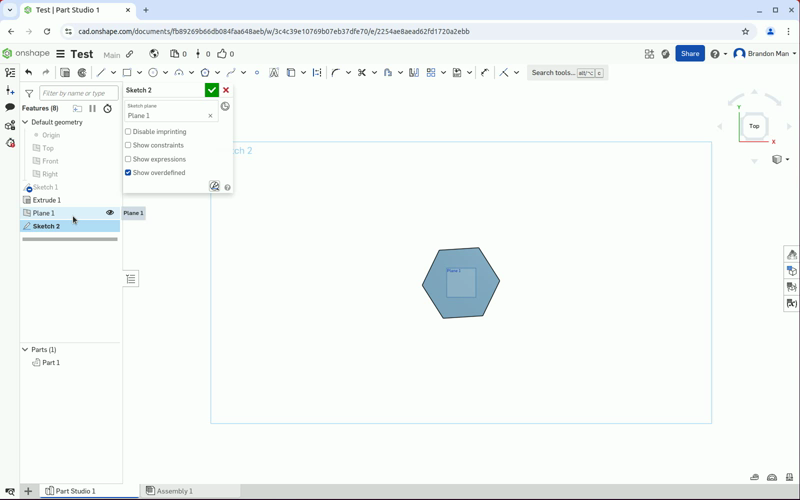
mouse_move(73, 352)
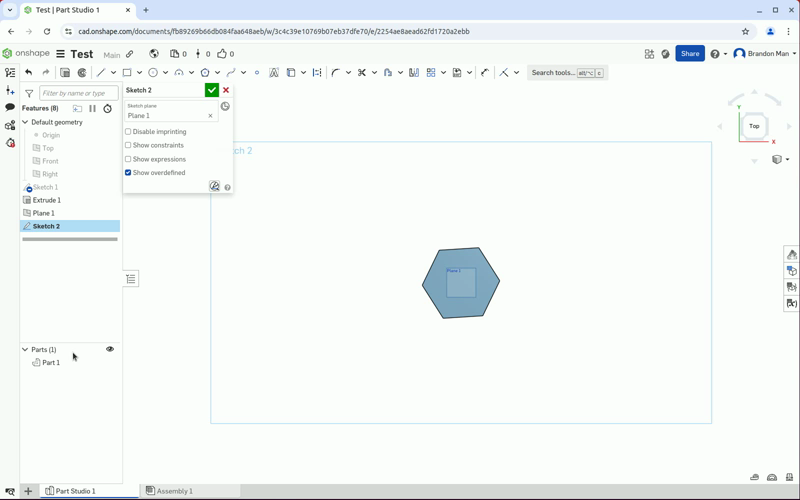
key(y)
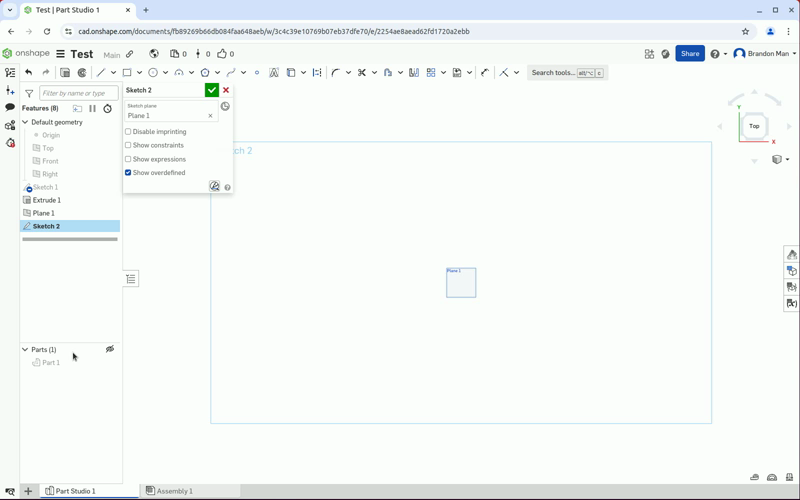
key(c)
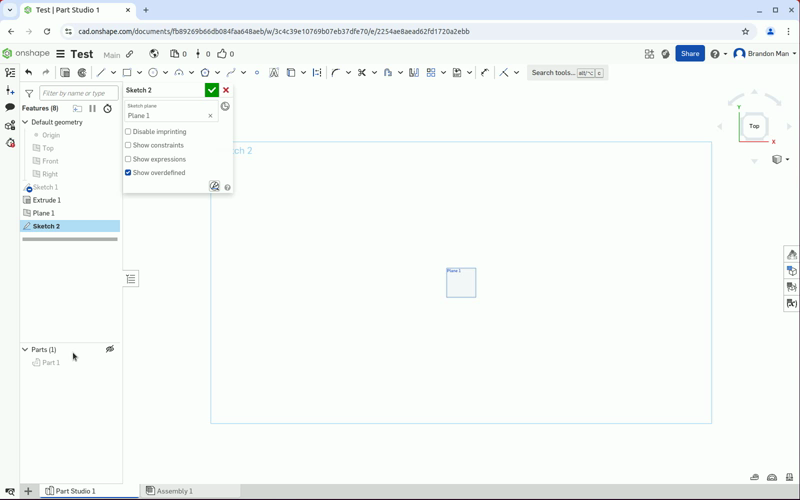
key_down(shift)
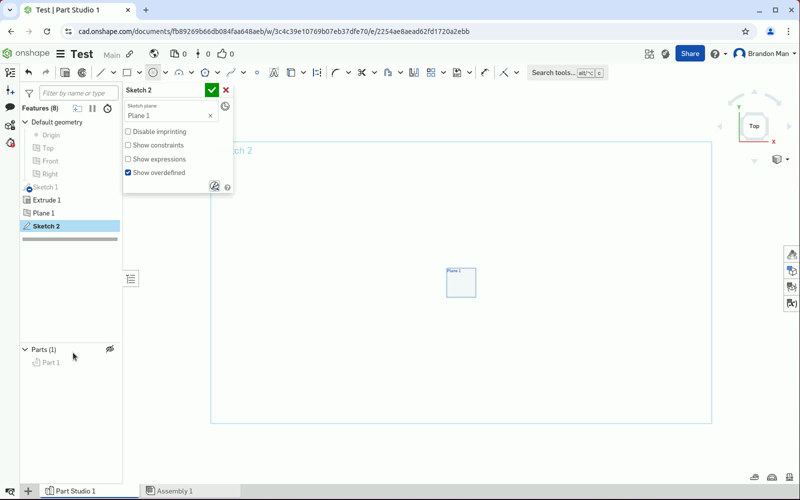
mouse_move(460, 282)
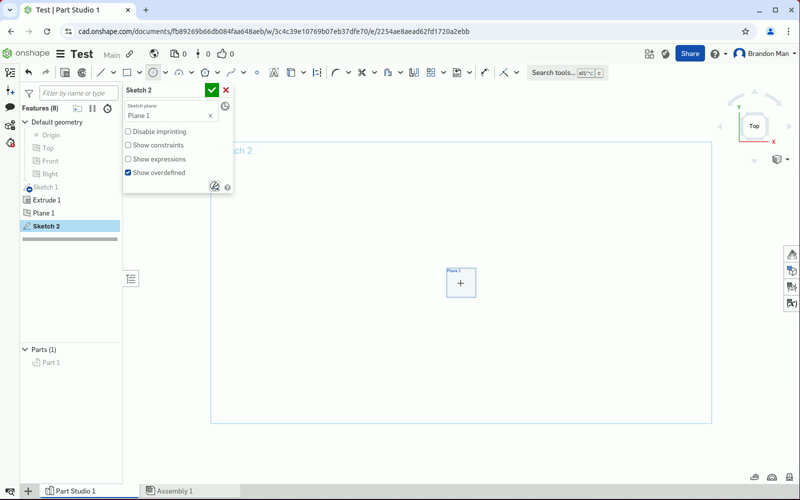
click(460, 282)
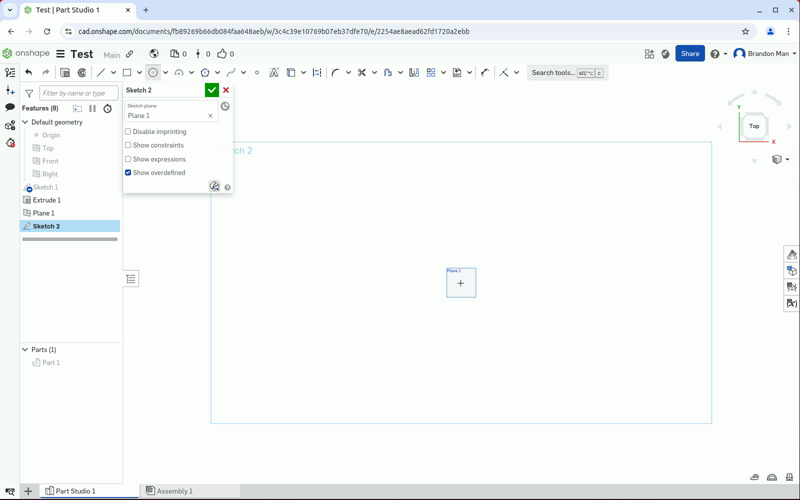
key_up(shift)
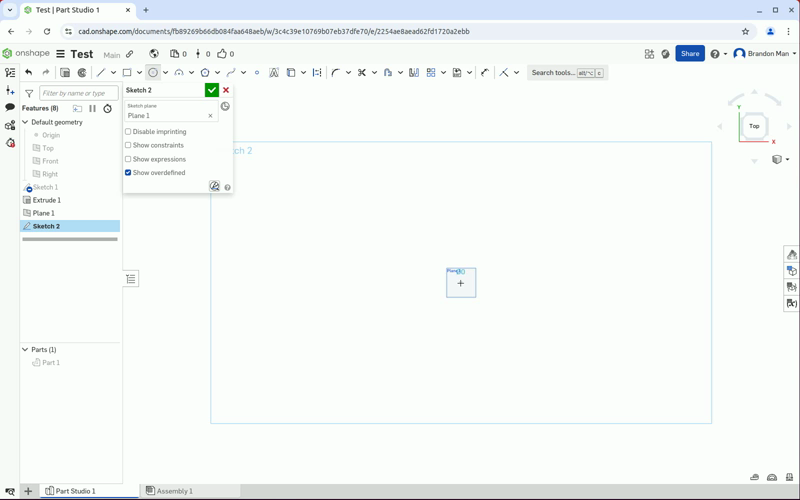
mouse_move(481, 282)
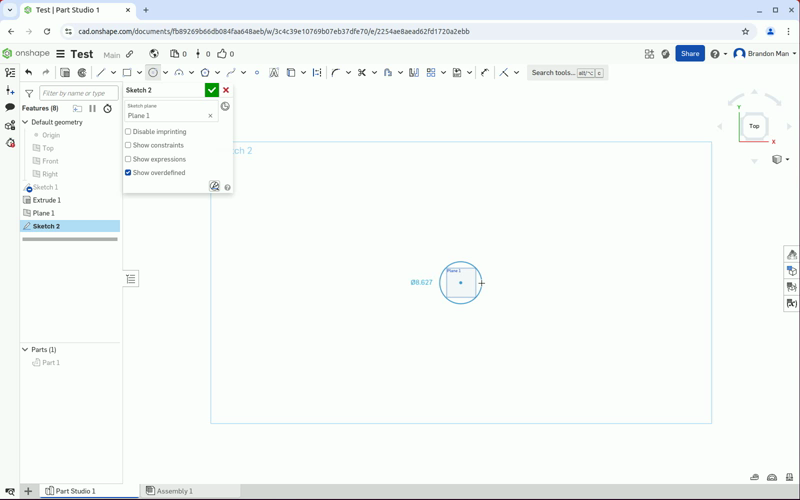
click(481, 282)
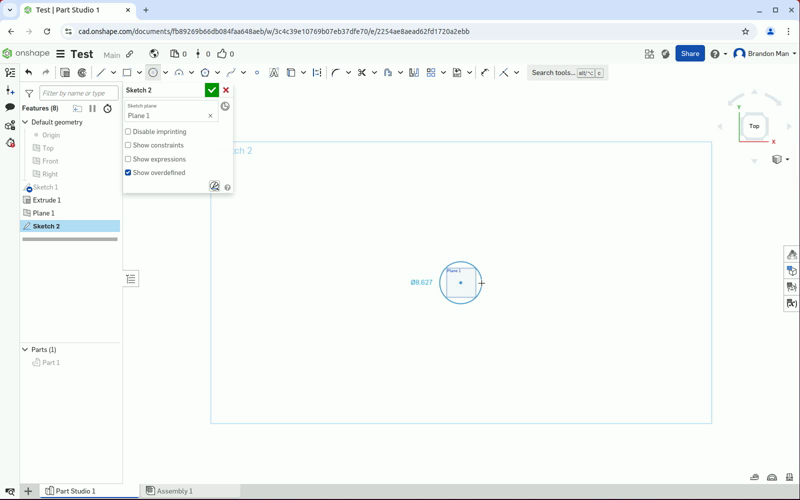
key(esc)
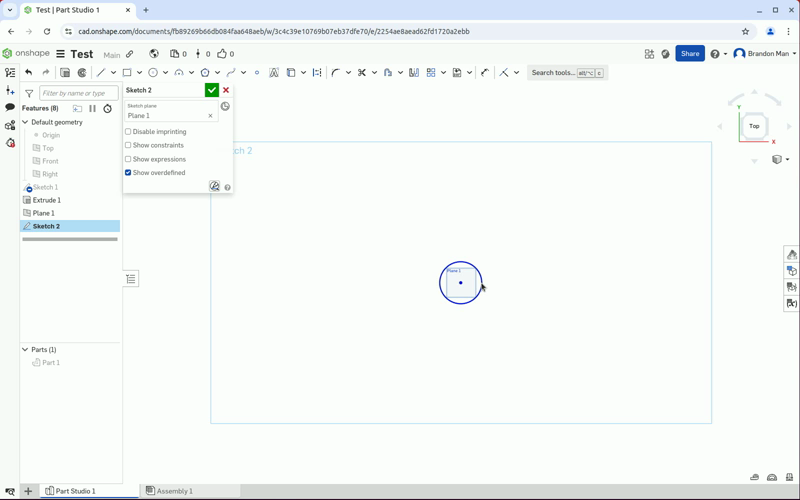
mouse_move(448, 298)
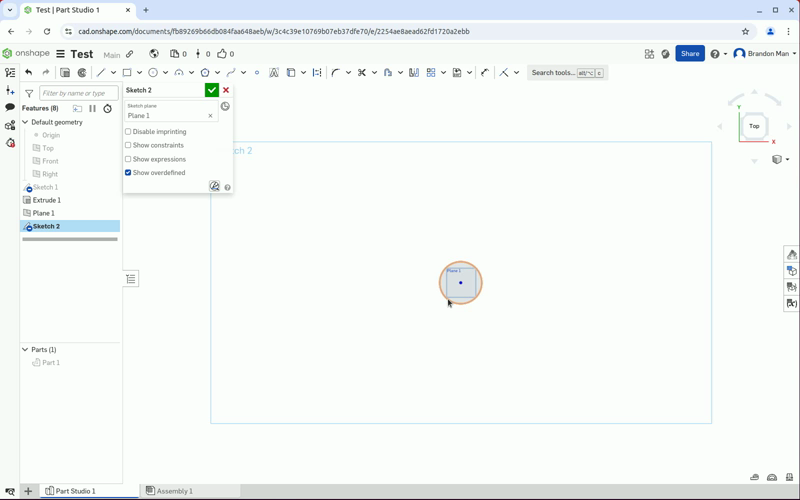
scroll(6)
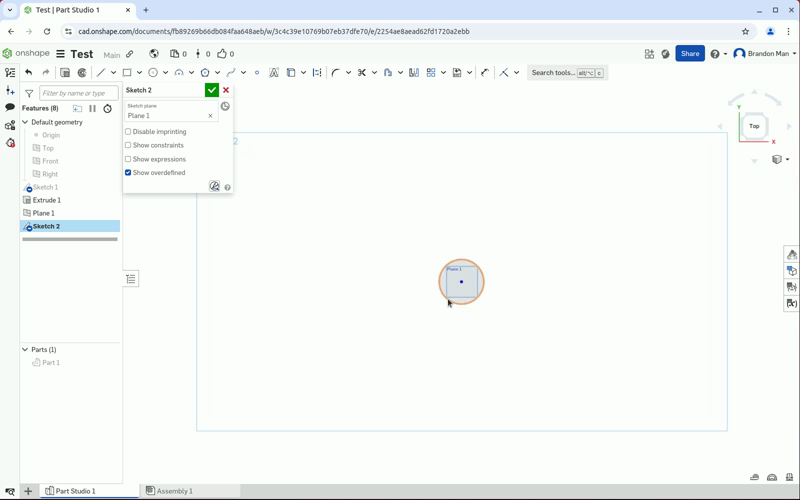
scroll(6)
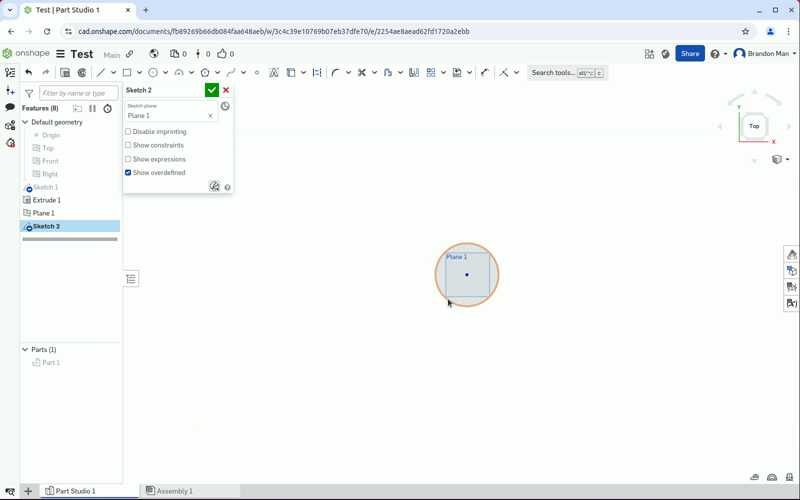
scroll(6)
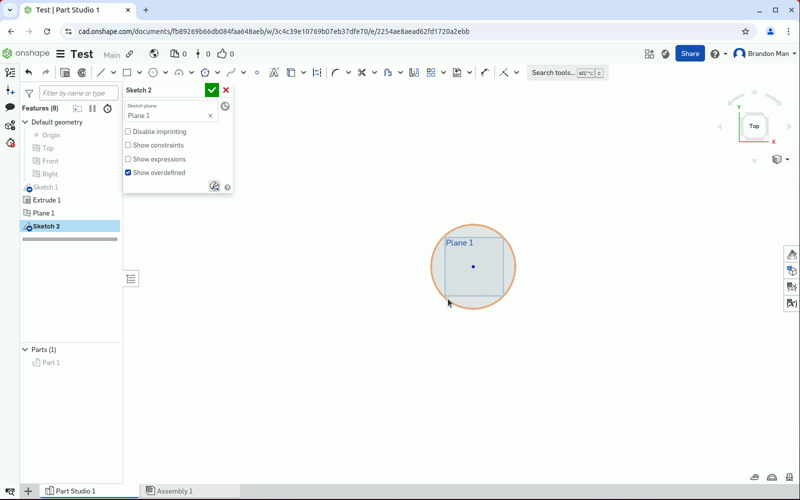
scroll(6)
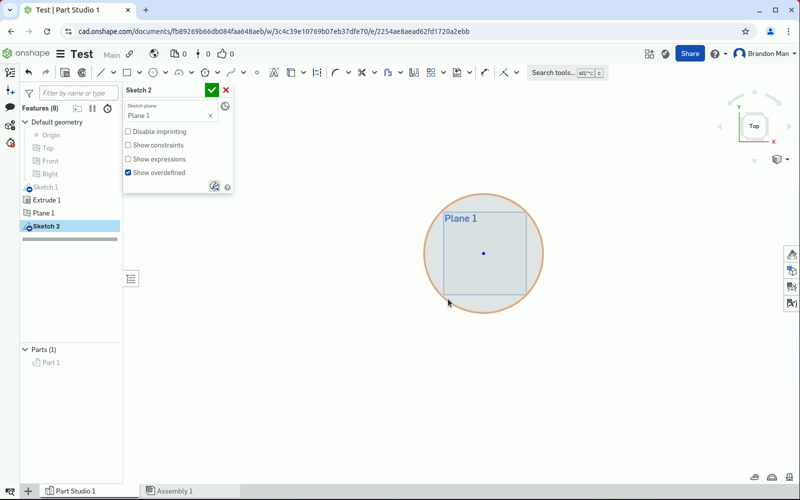
scroll(6)
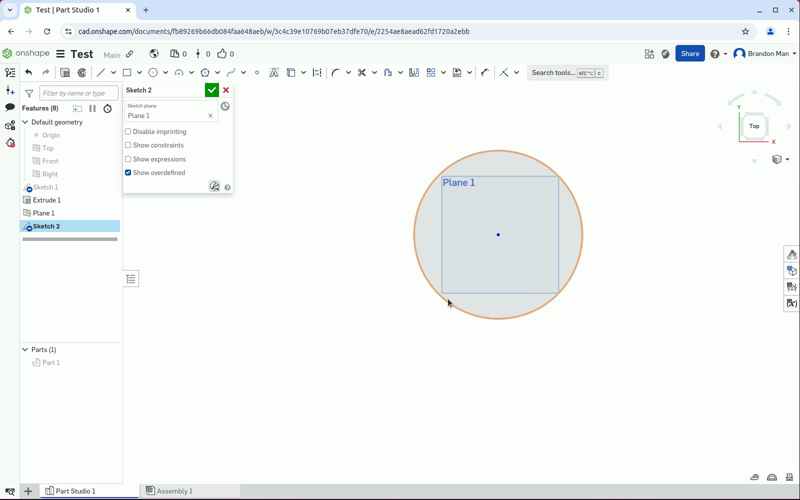
scroll(6)
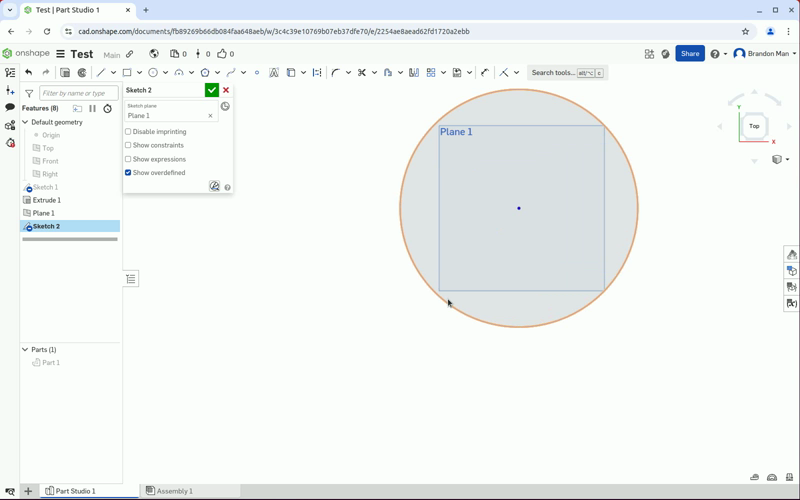
scroll(6)
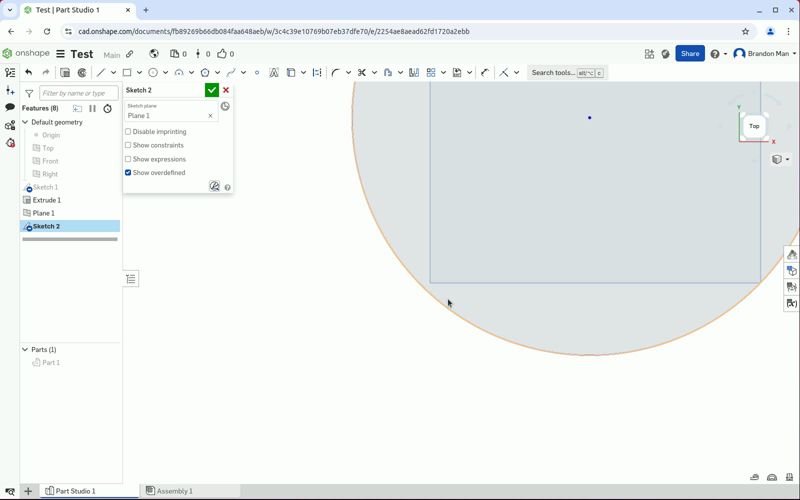
click(448, 298)
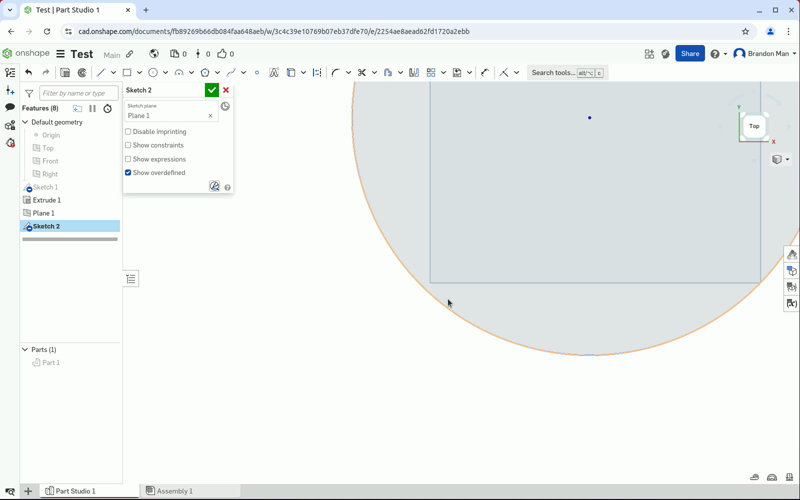
scroll(-6)
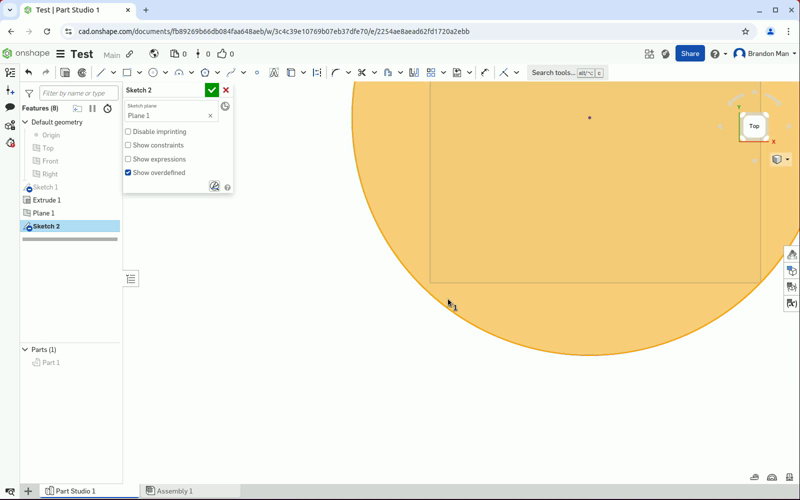
scroll(-6)
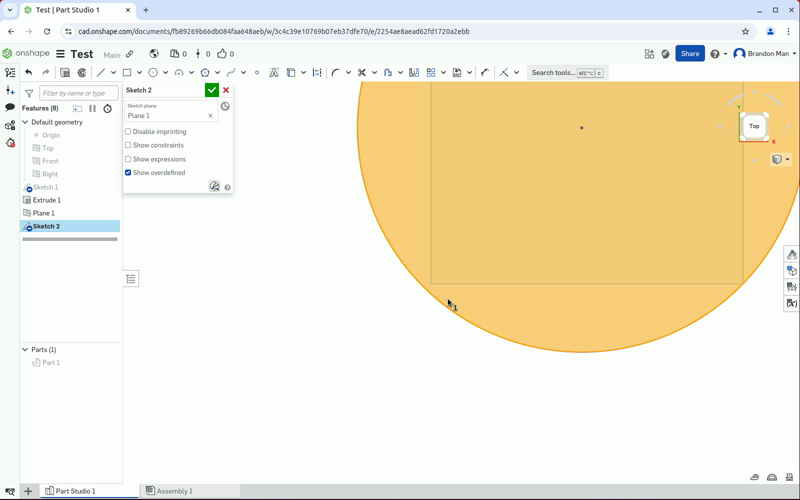
scroll(-6)
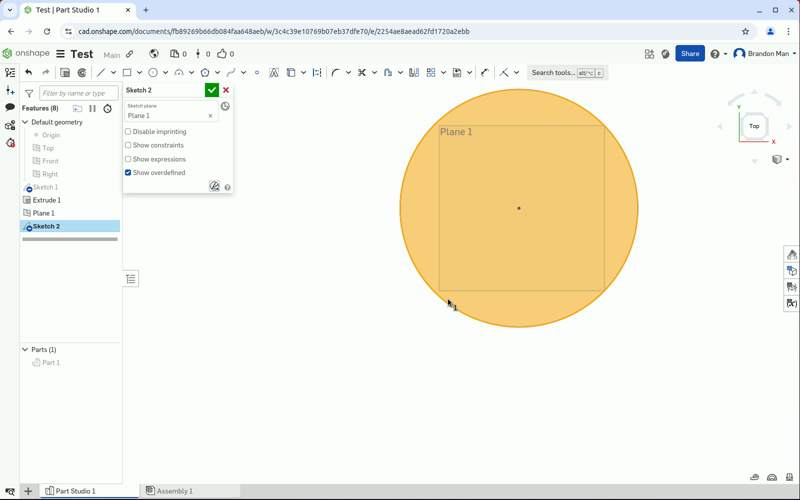
scroll(-6)
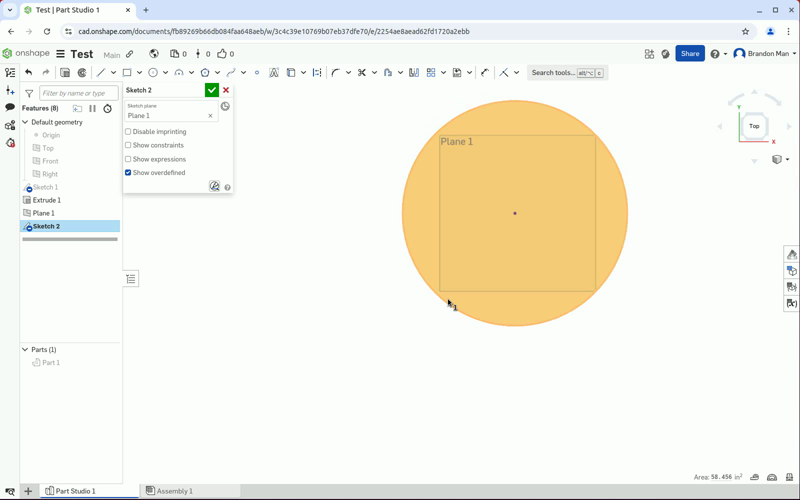
scroll(-6)
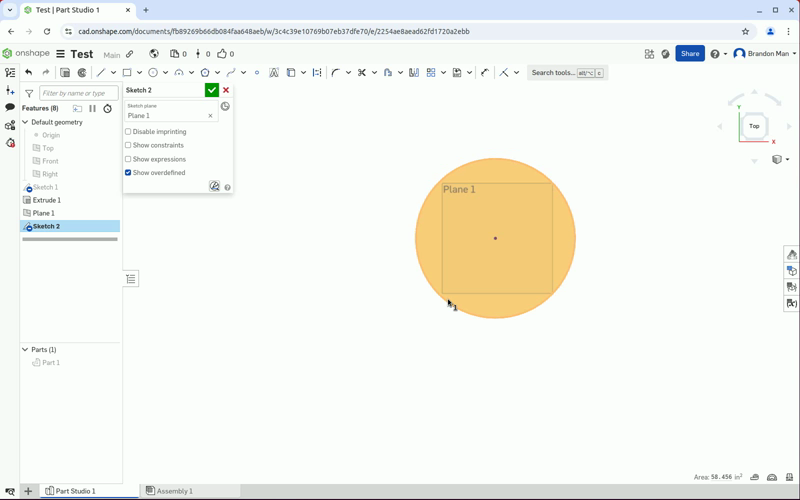
scroll(-6)
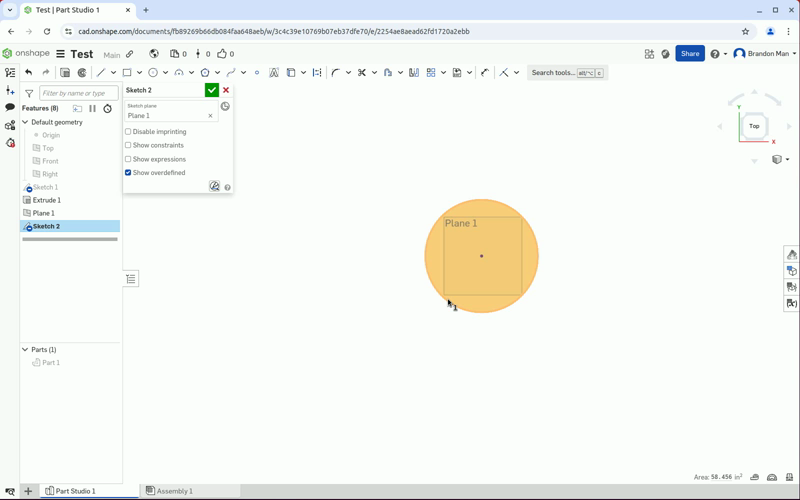
scroll(-6)
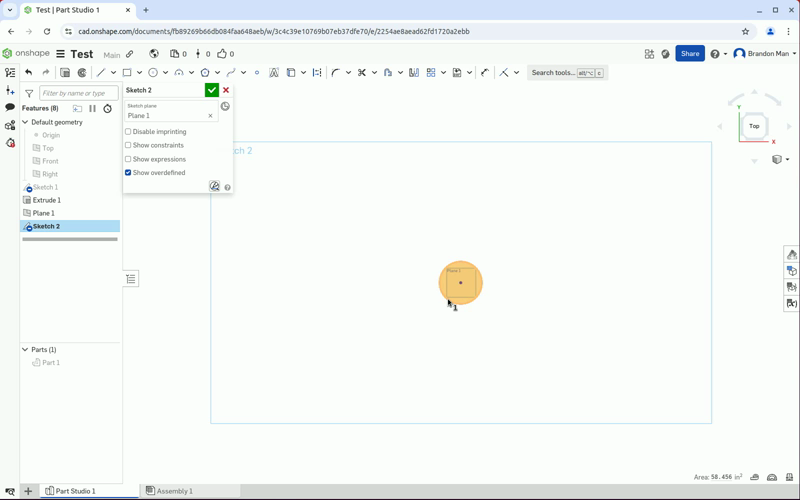
mouse_move(73, 352)
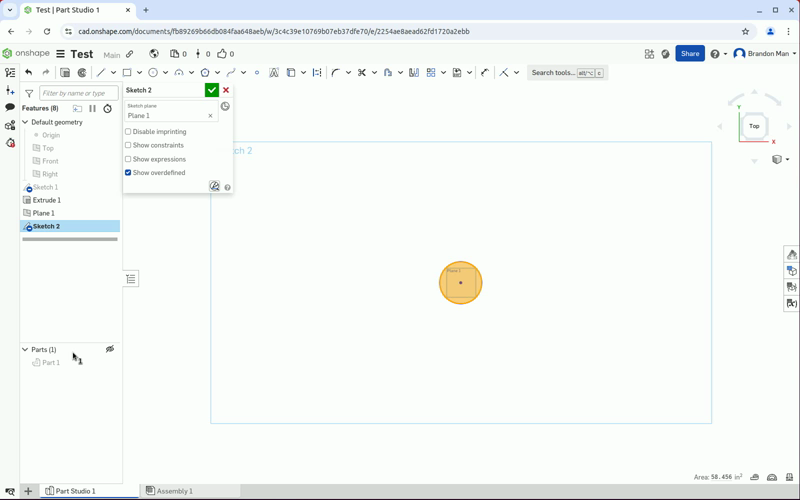
key(shift+y)
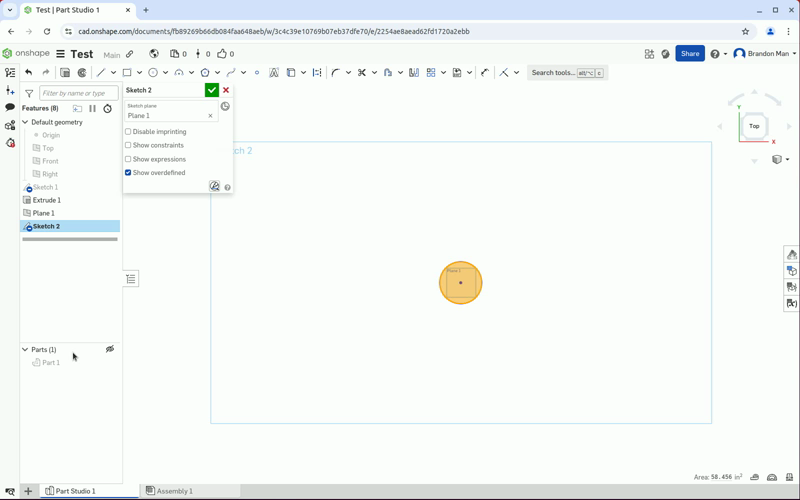
key(shift+e)
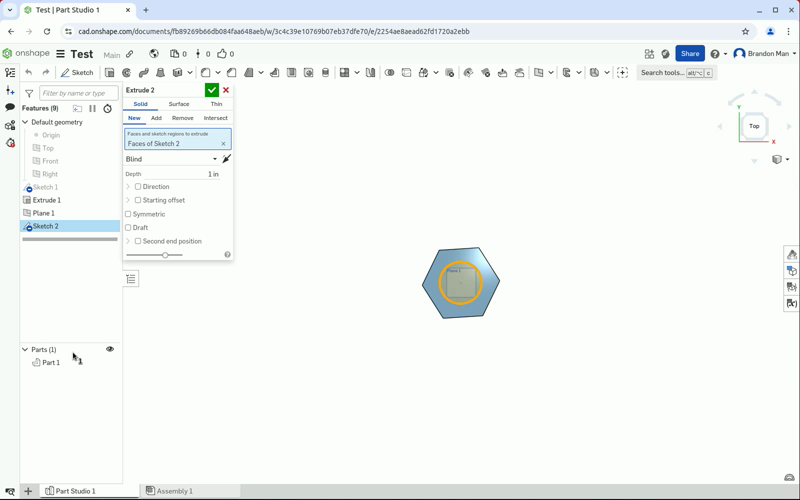
mouse_move(143, 106)
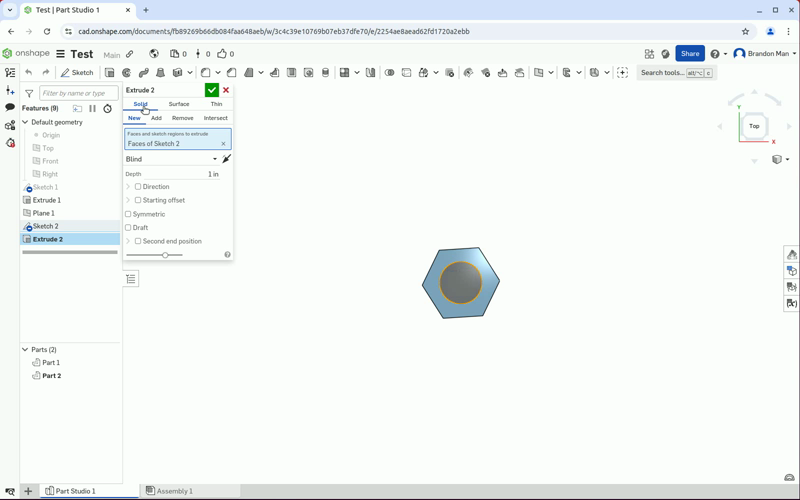
click(143, 106)
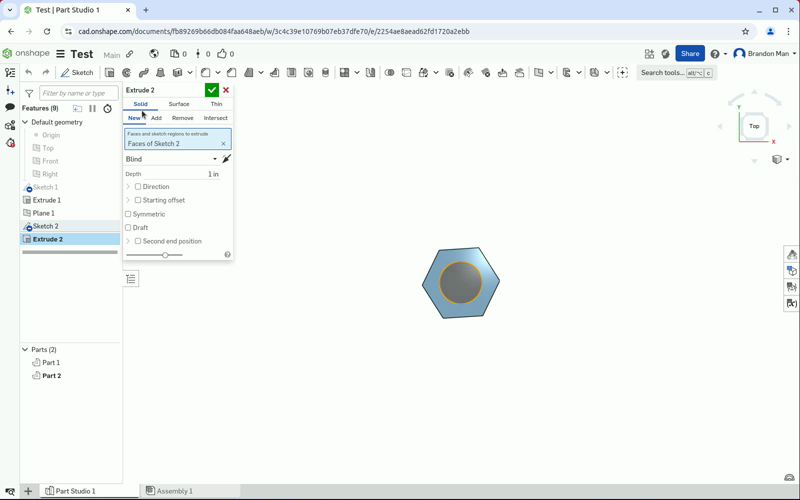
mouse_move(137, 120)
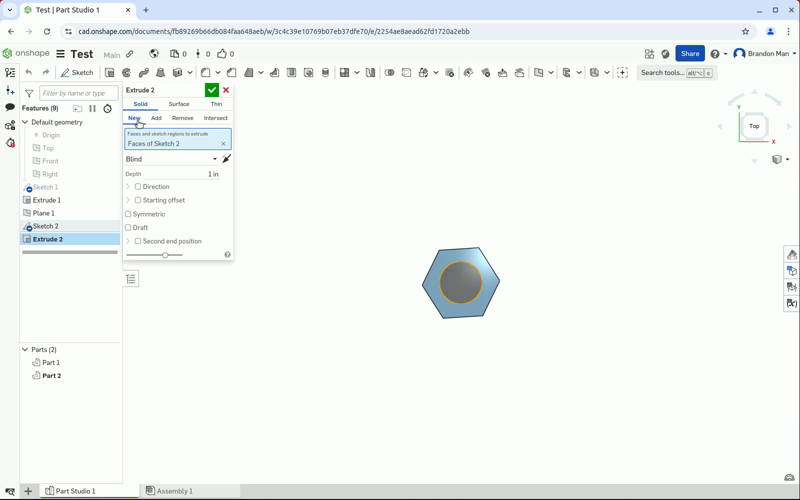
click(137, 120)
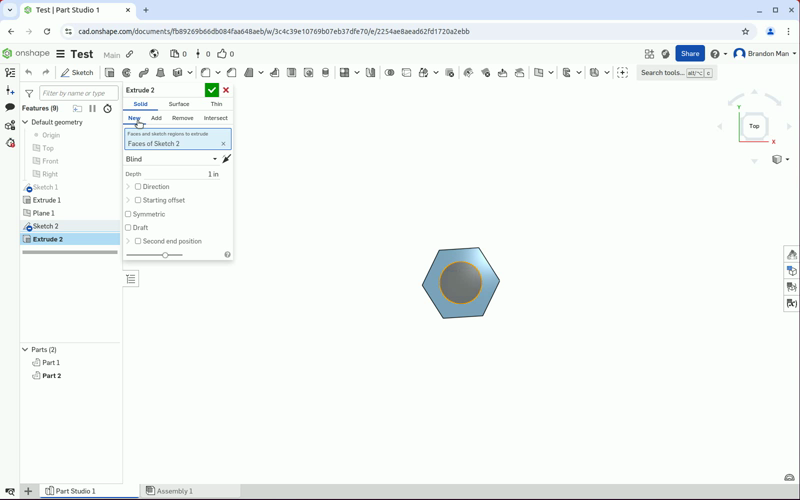
key(tab, 4)
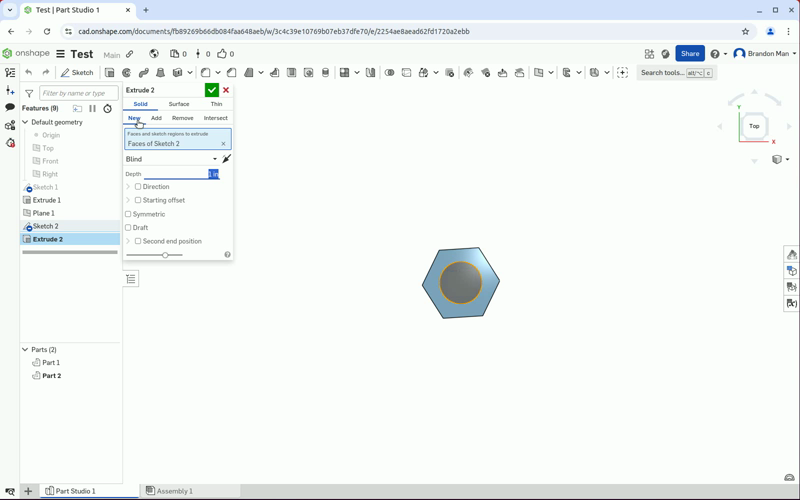
text(13.961)
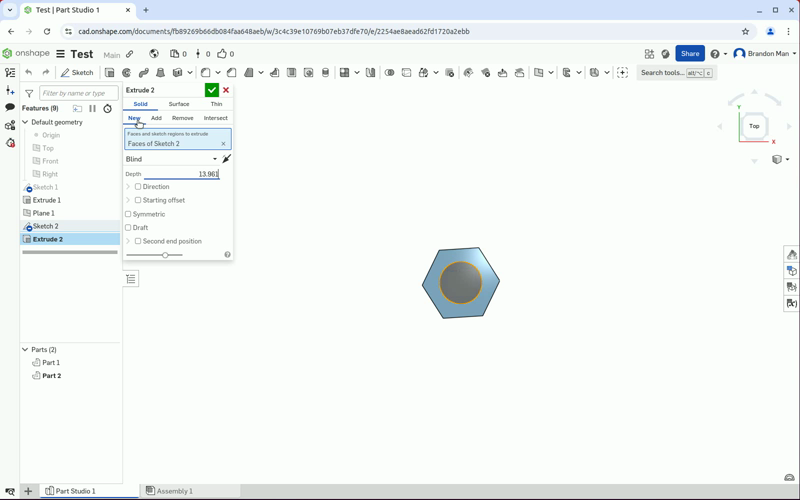
key(enter)
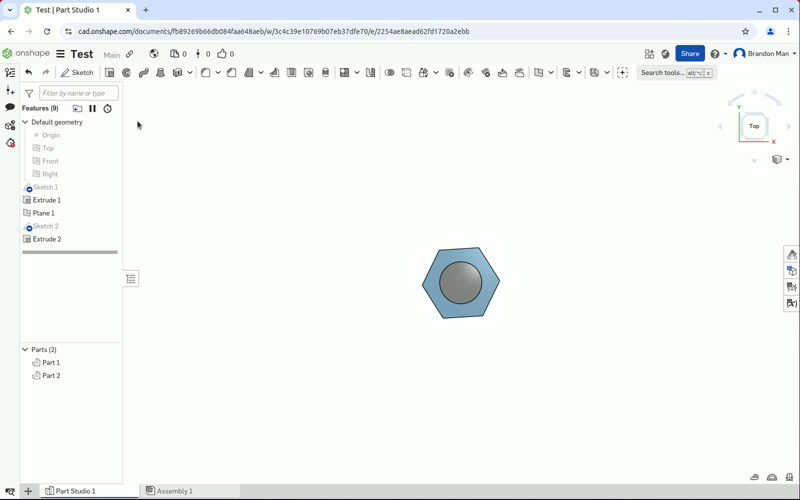
key(shift+h)
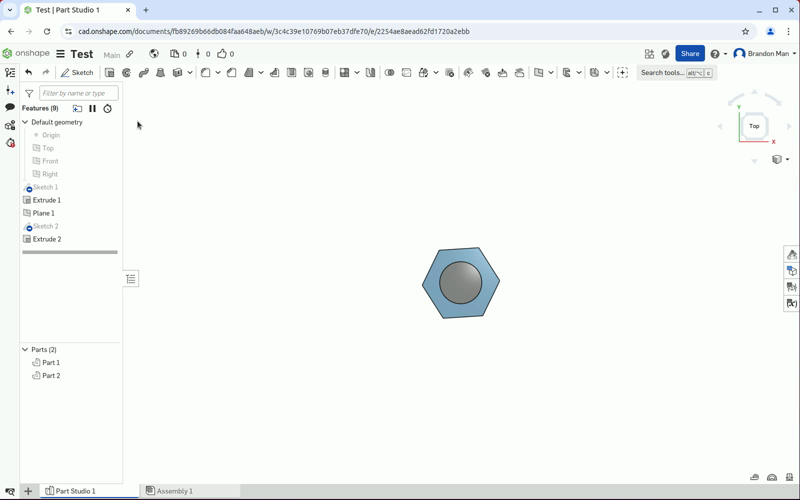
key(shift+h)
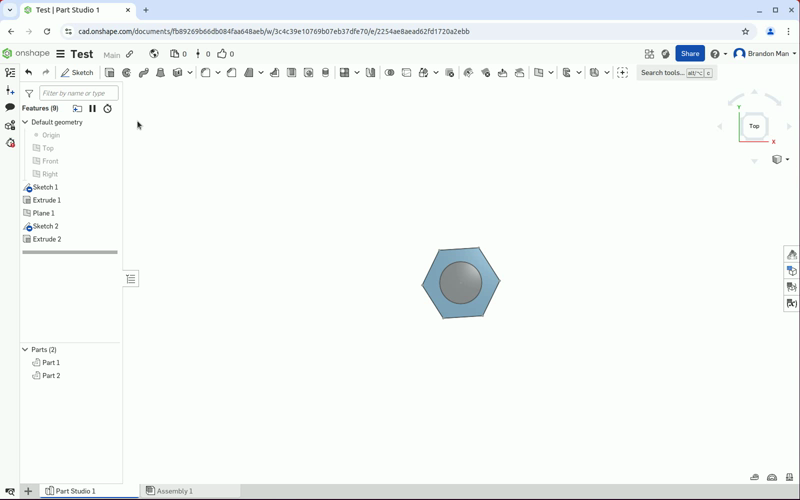
key(shift+7)
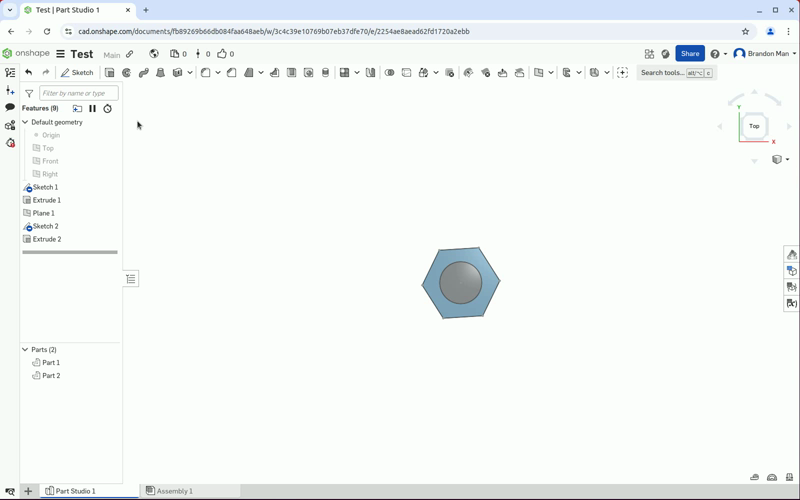
key(up, 3)
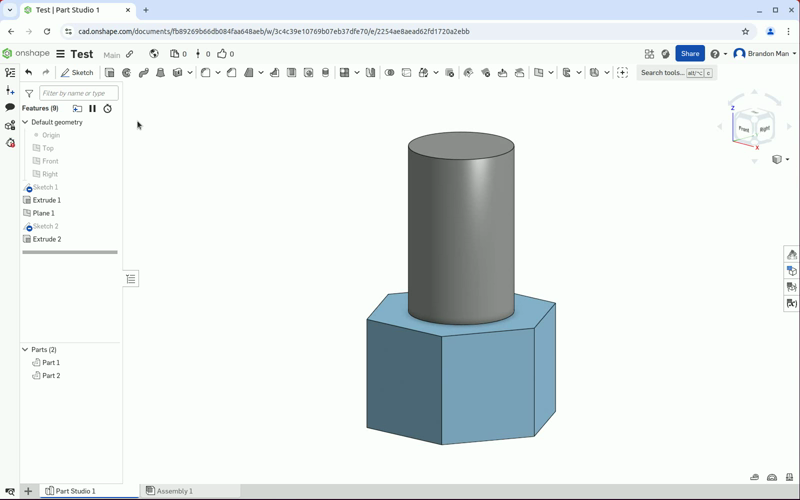
key(left, 3)
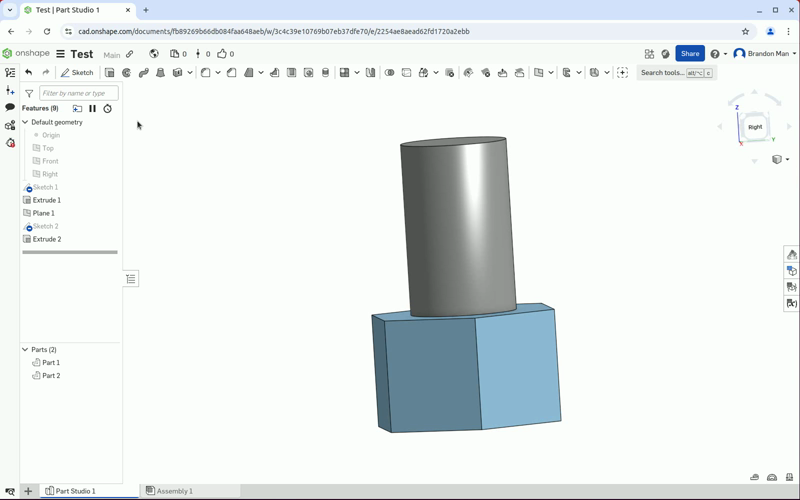
key(right, 3)
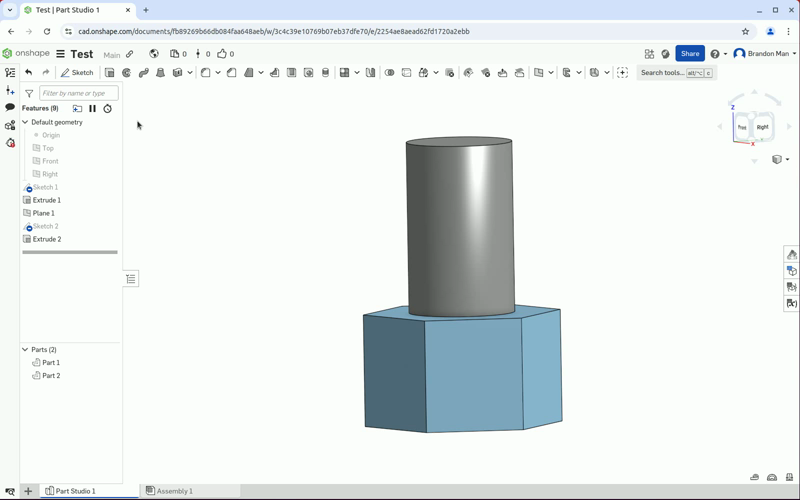
key(down, 3)
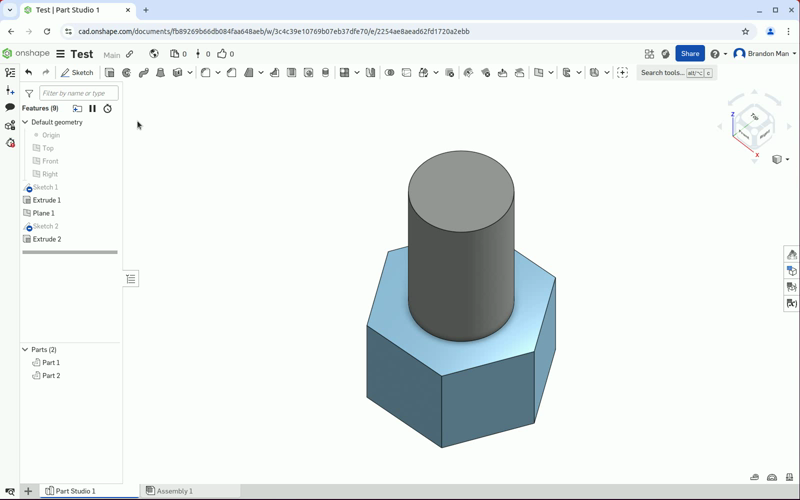
mouse_move(73, 189)
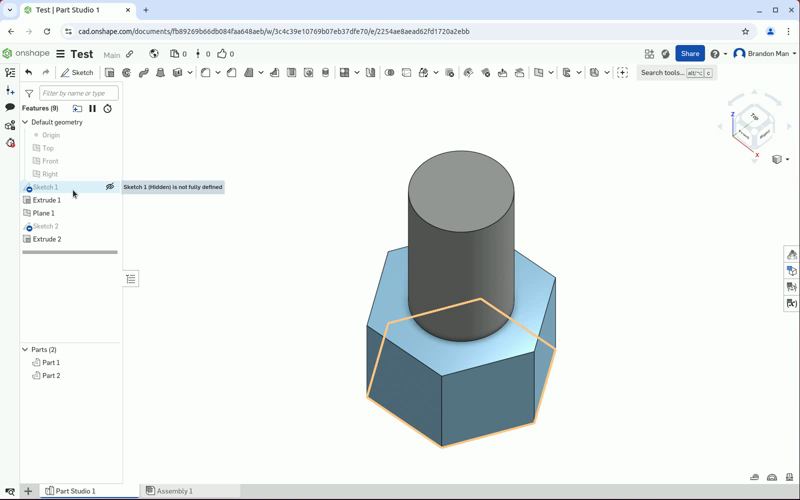
click(73, 189)